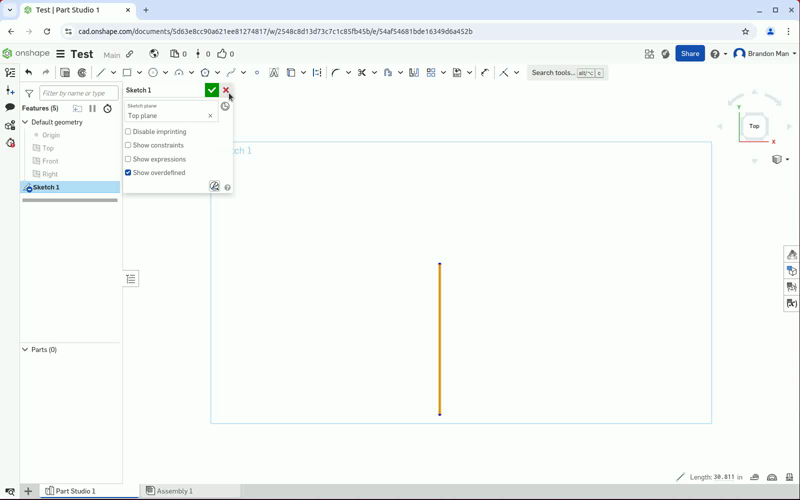
key(shift+h)
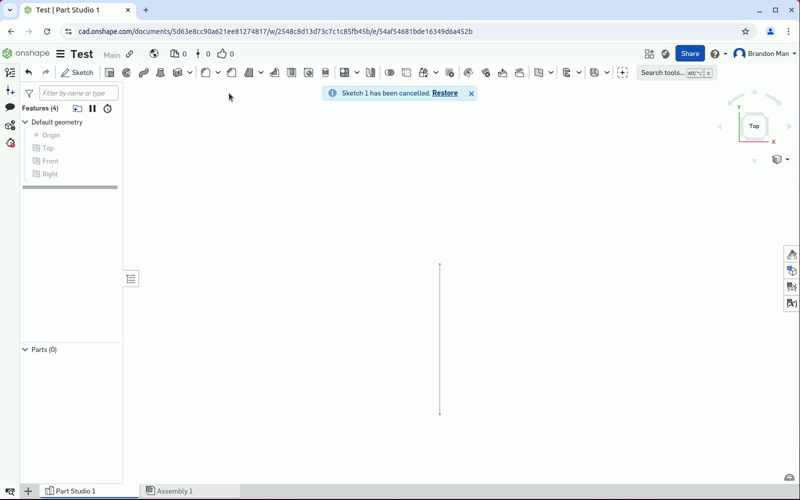
mouse_move(73, 352)
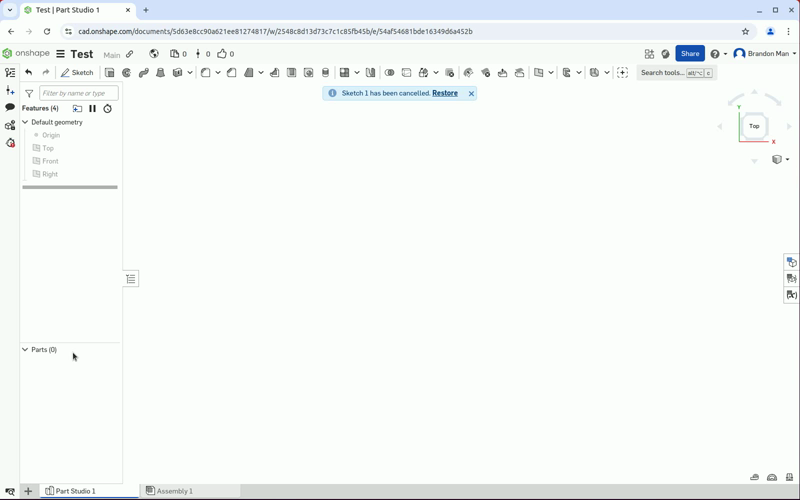
key(y)
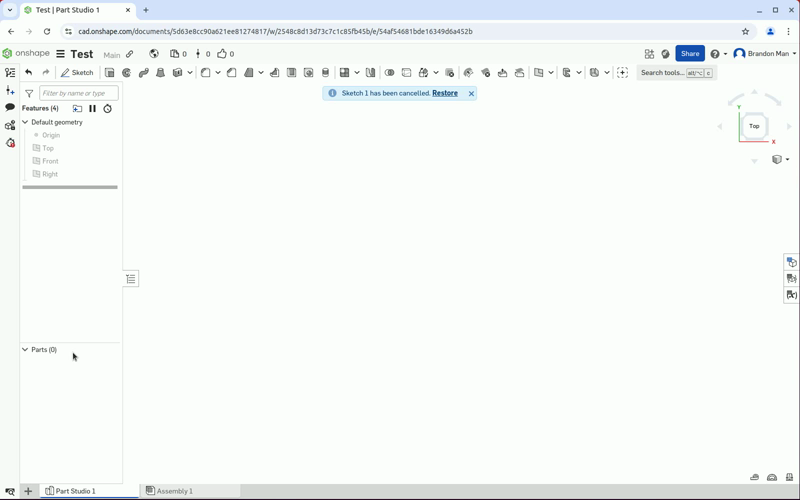
key(shift+p)
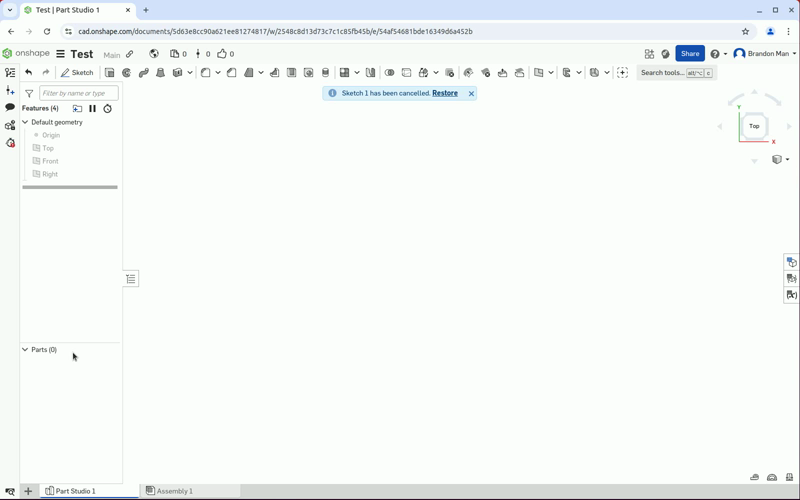
key(space)
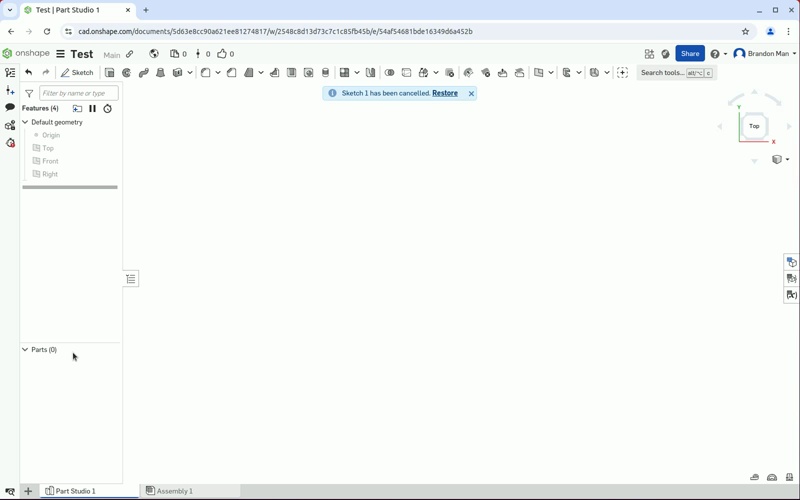
key_down(shift)
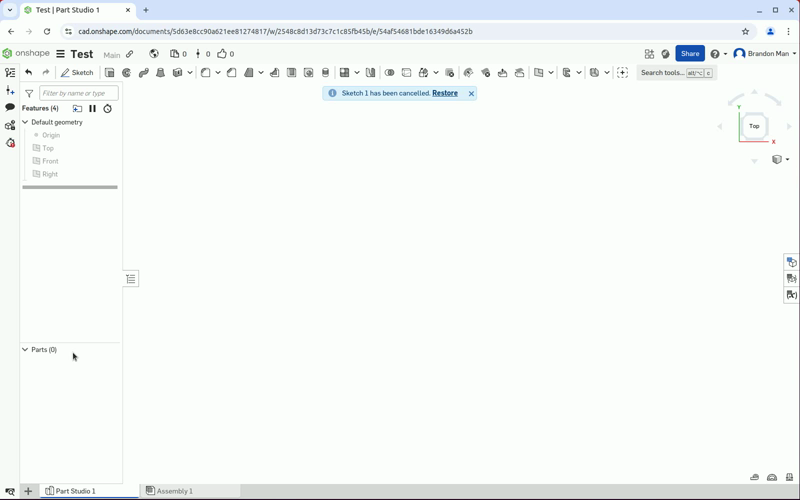
key(up)
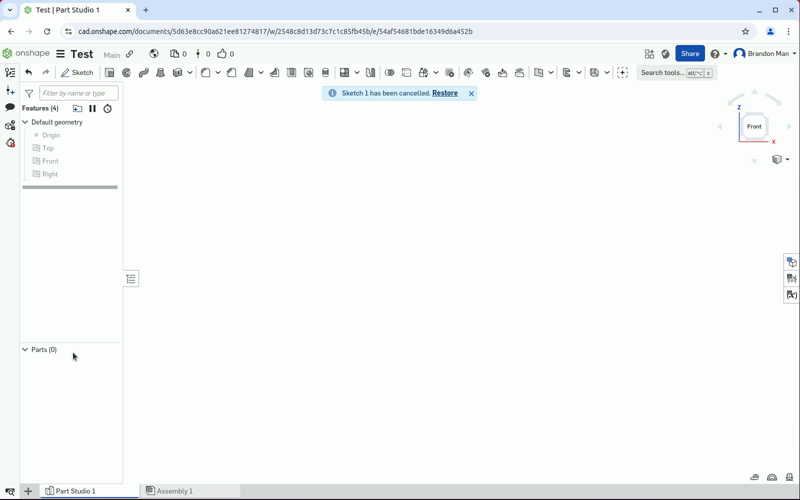
key_up(shift)
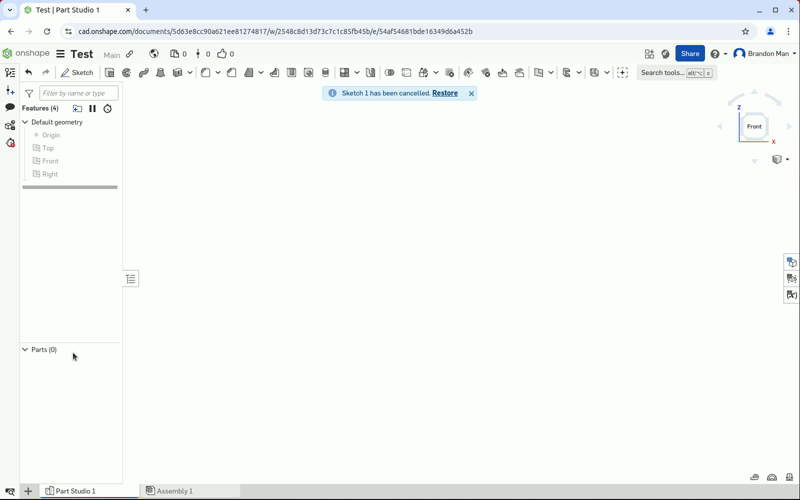
key(space)
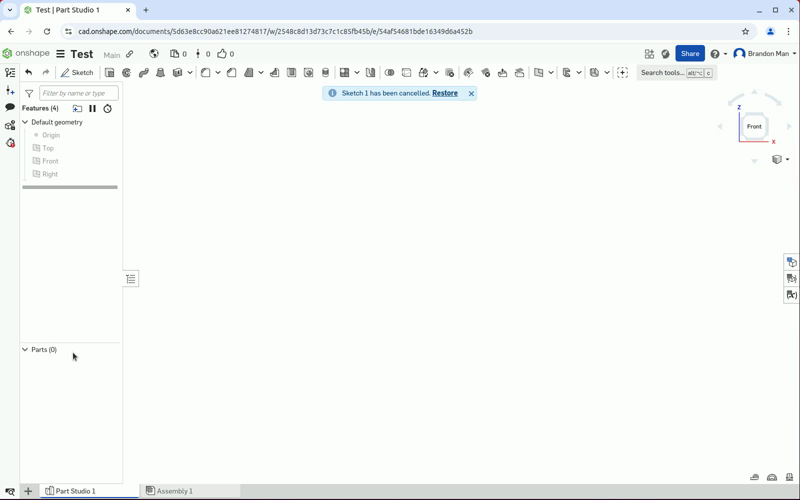
key_down(shift)
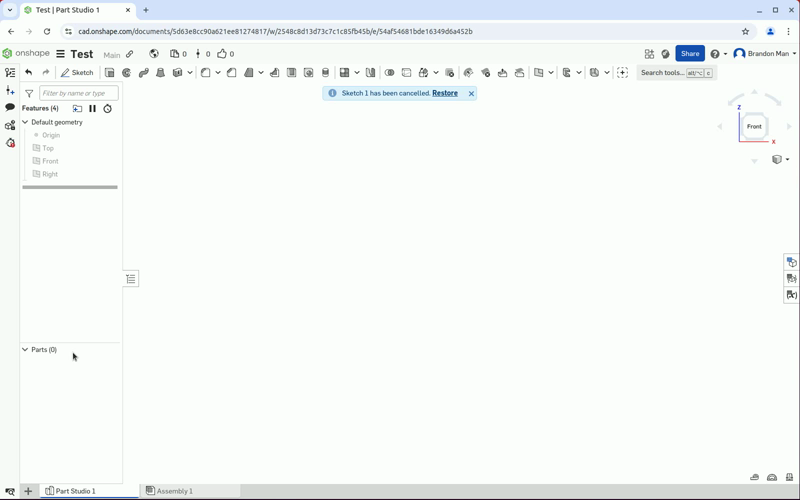
key(left)
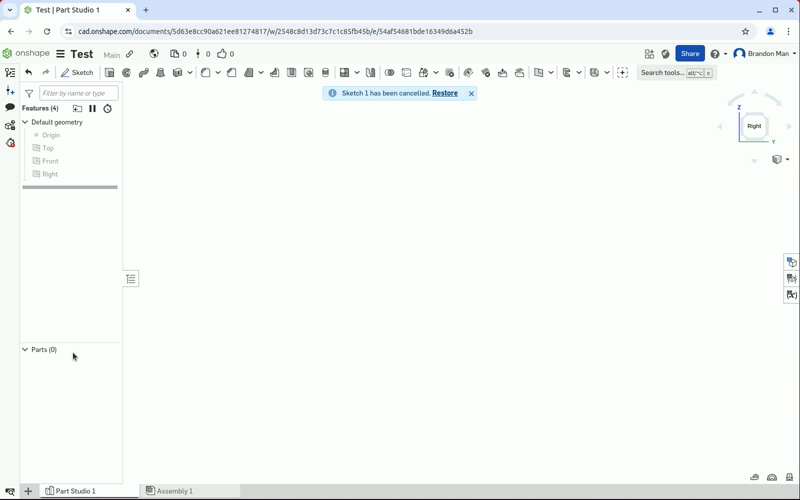
key_up(shift)
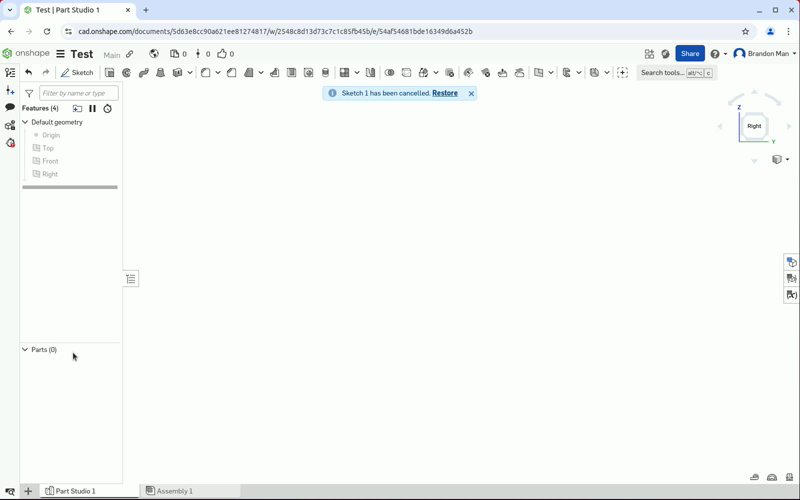
mouse_move(73, 352)
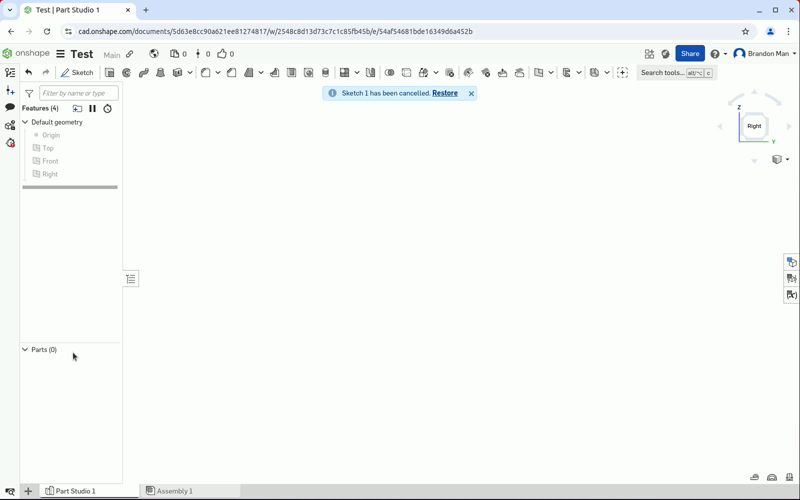
key(shift+y)
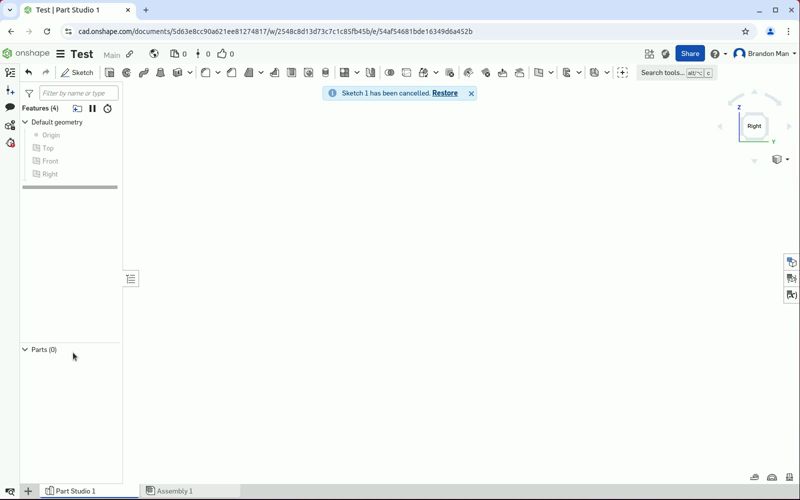
key(shift+s)
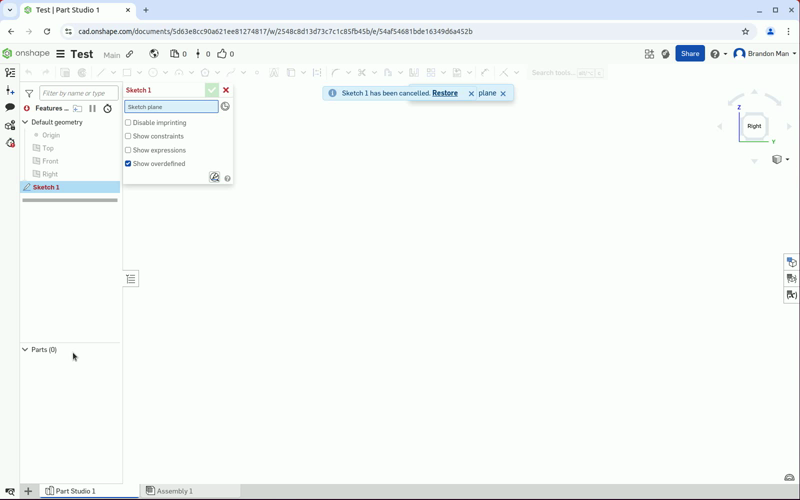
mouse_move(73, 176)
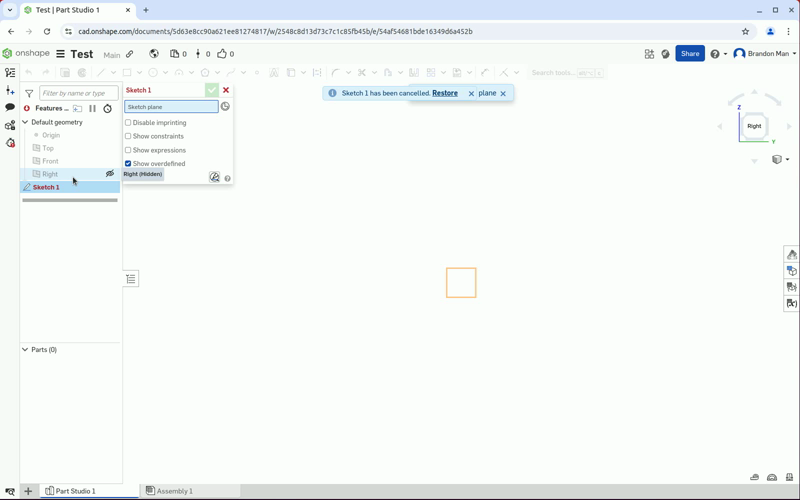
click(73, 176)
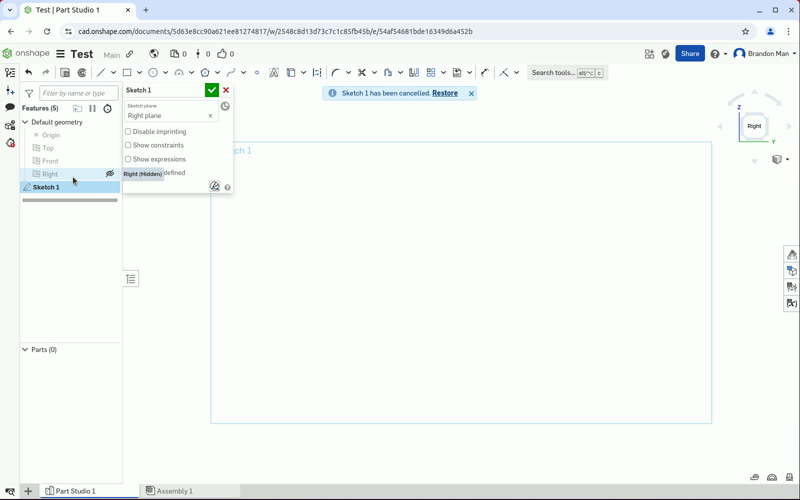
mouse_move(73, 352)
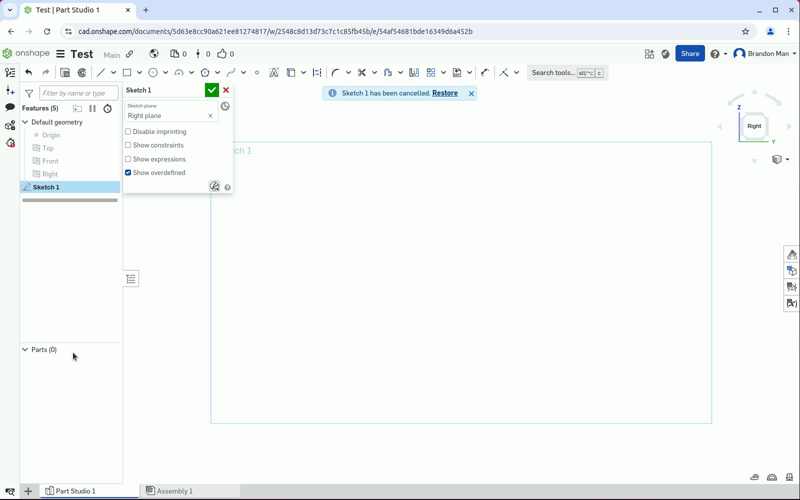
key(y)
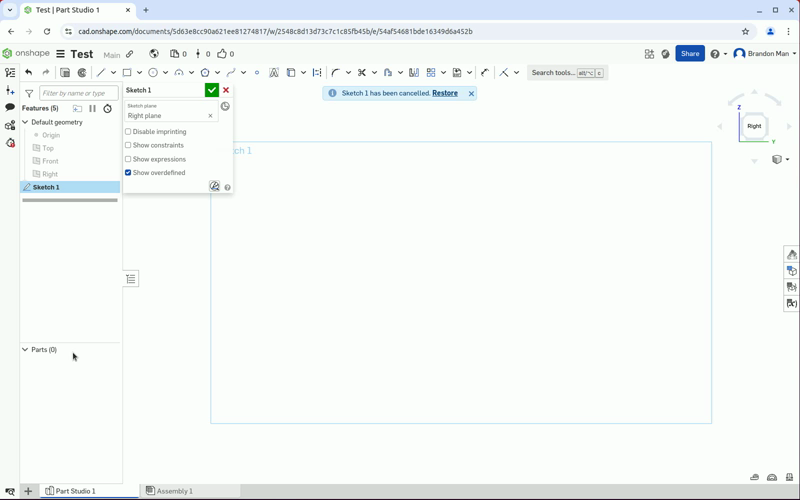
key(l)
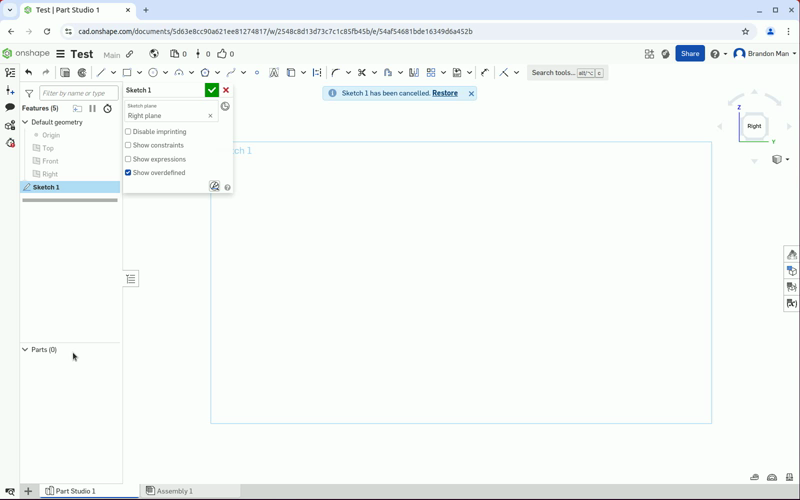
key_down(shift)
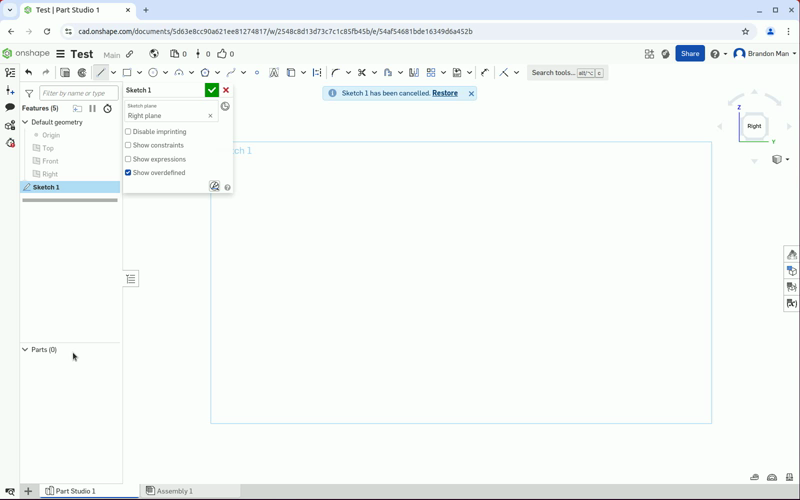
mouse_move(460, 282)
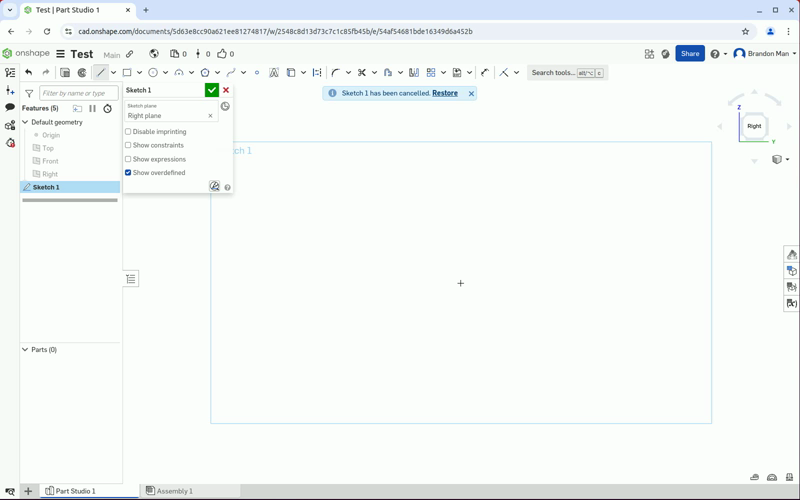
click(460, 282)
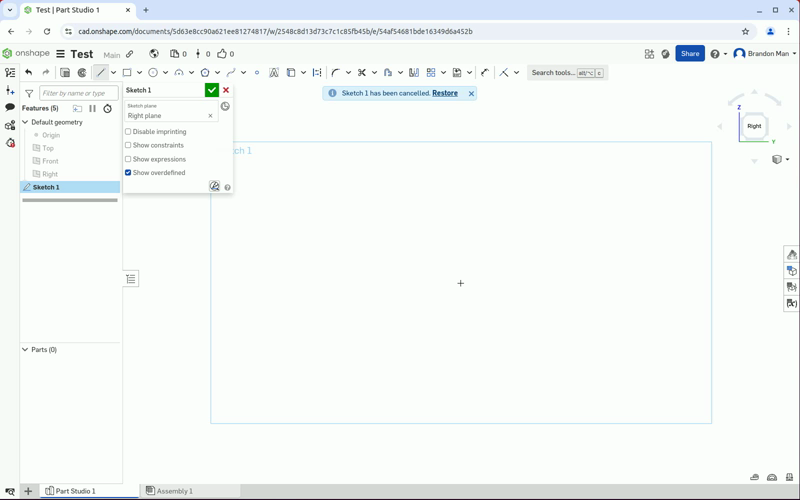
key_up(shift)
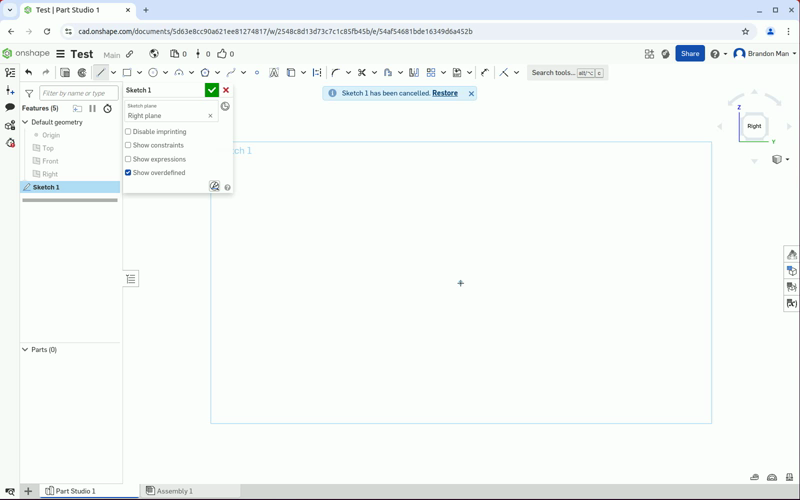
key_down(shift)
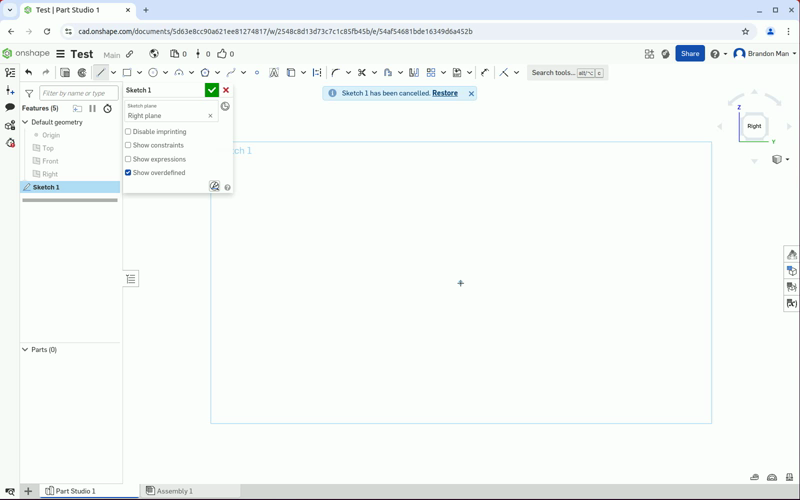
mouse_move(573, 282)
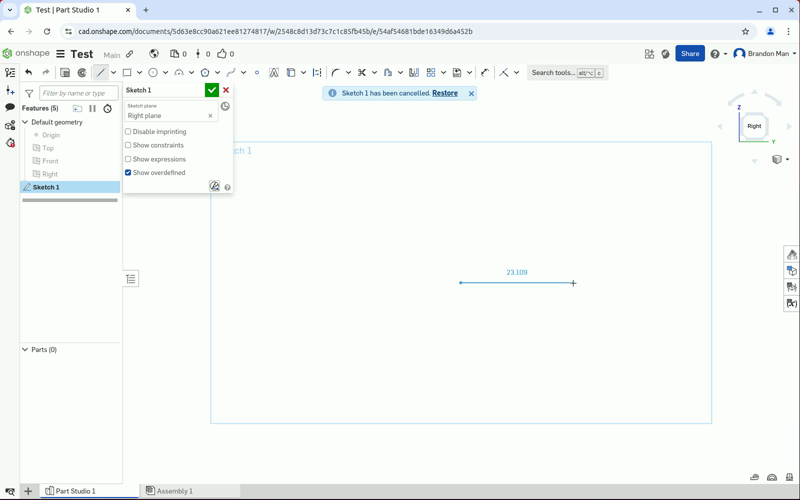
click(573, 282)
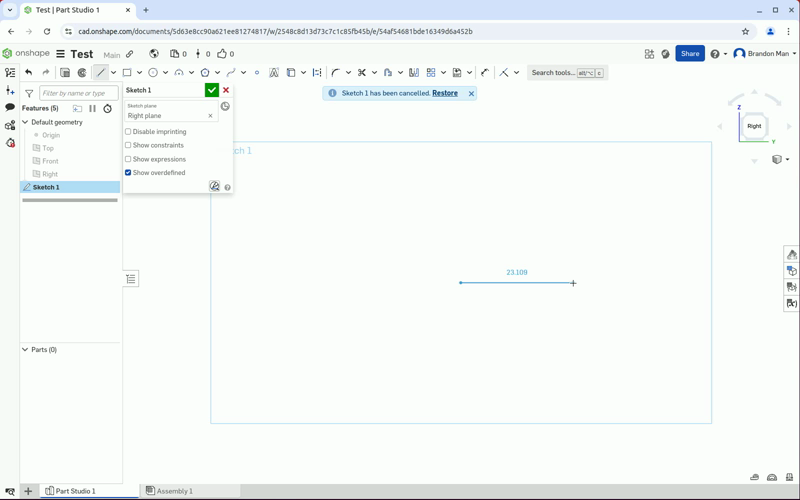
key_up(shift)
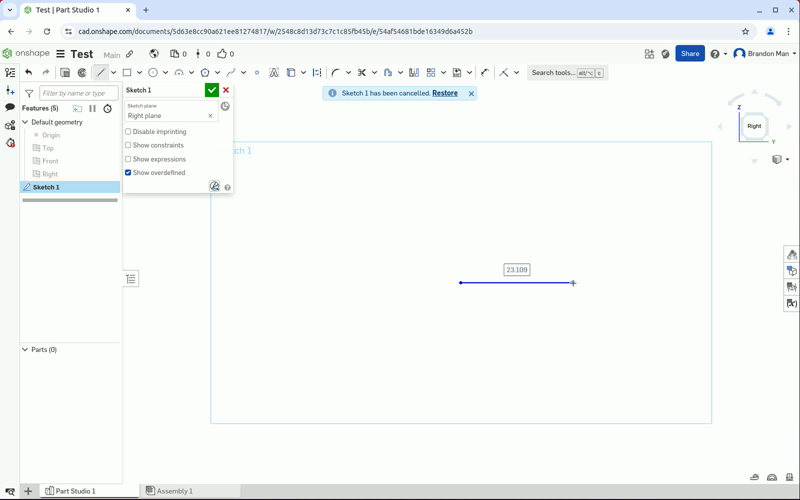
key_down(shift)
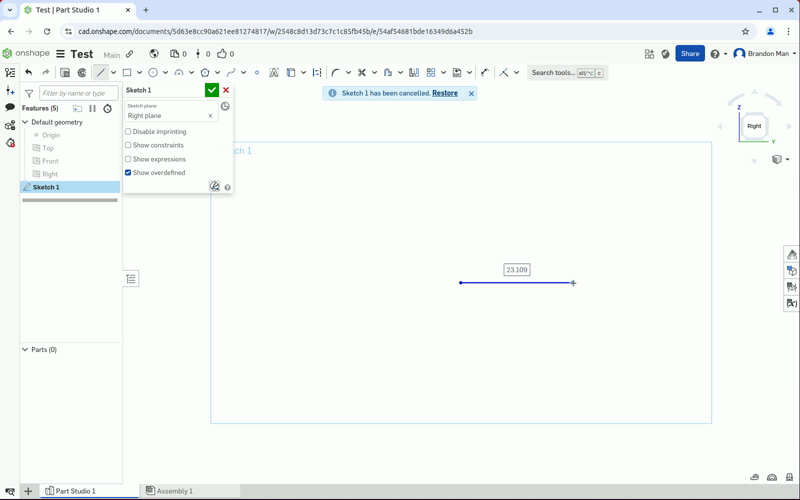
mouse_move(573, 170)
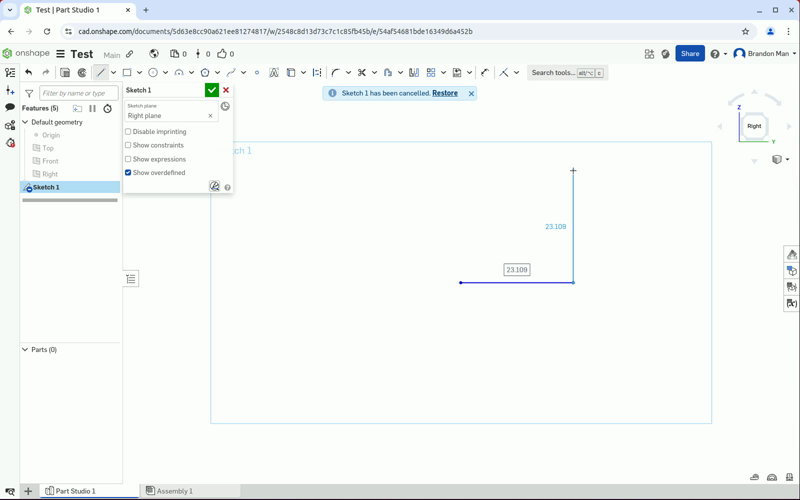
click(573, 170)
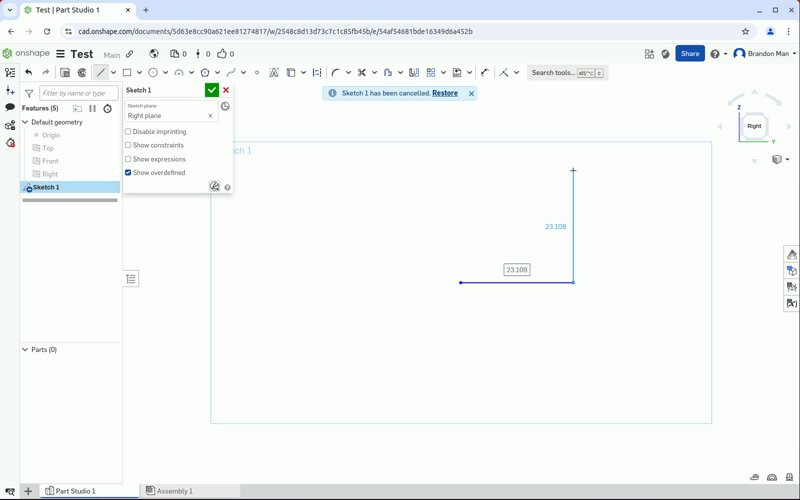
key_up(shift)
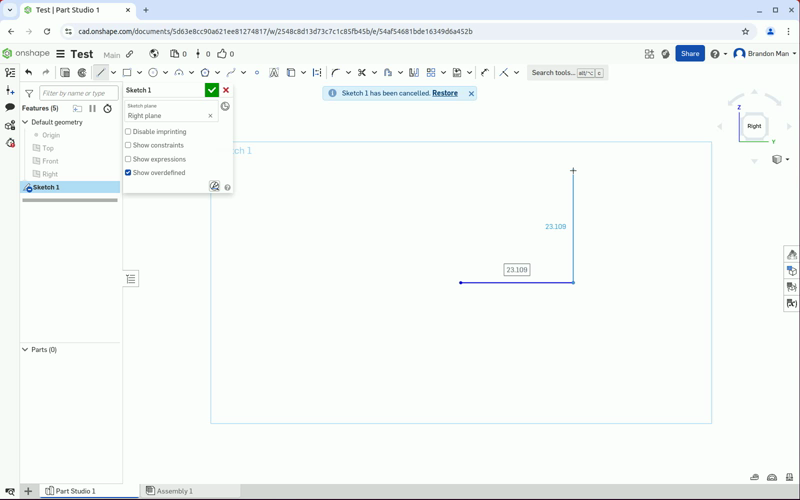
key_down(shift)
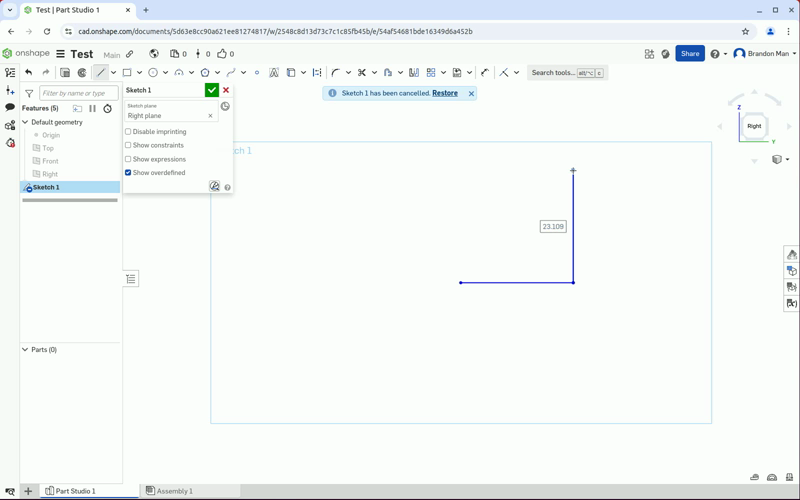
mouse_move(589, 170)
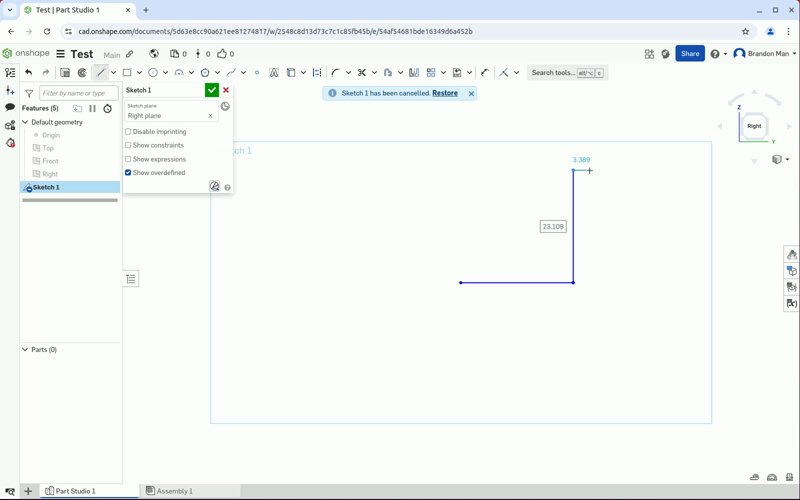
mouse_move(517, 170)
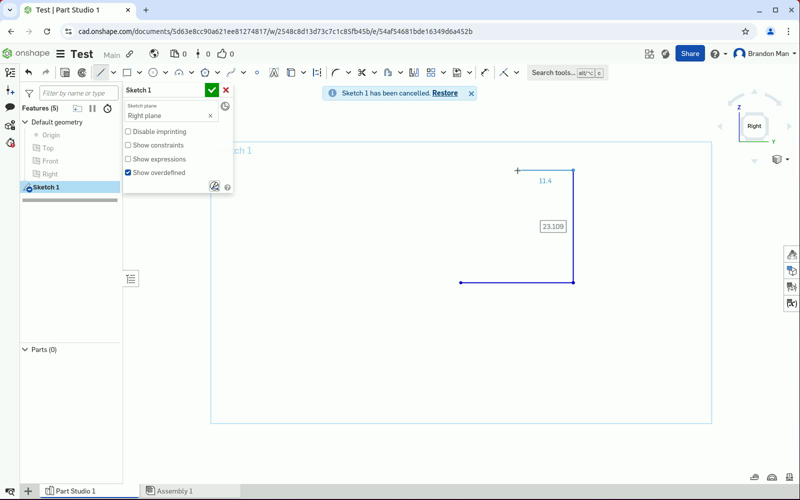
click(517, 170)
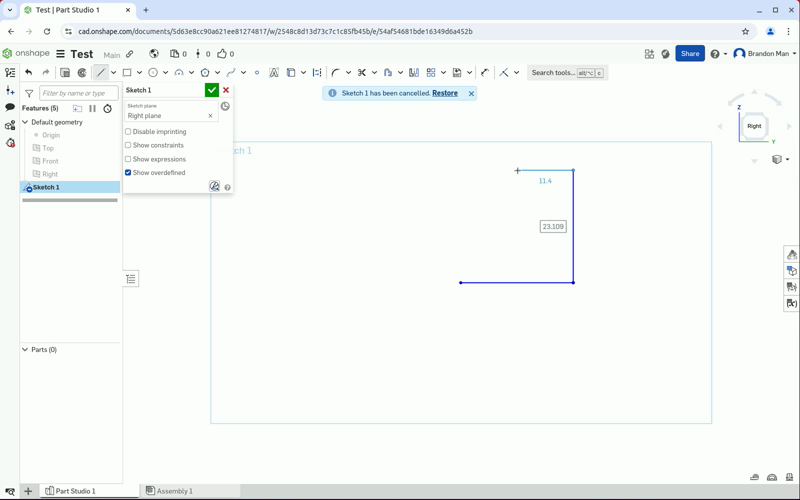
key_up(shift)
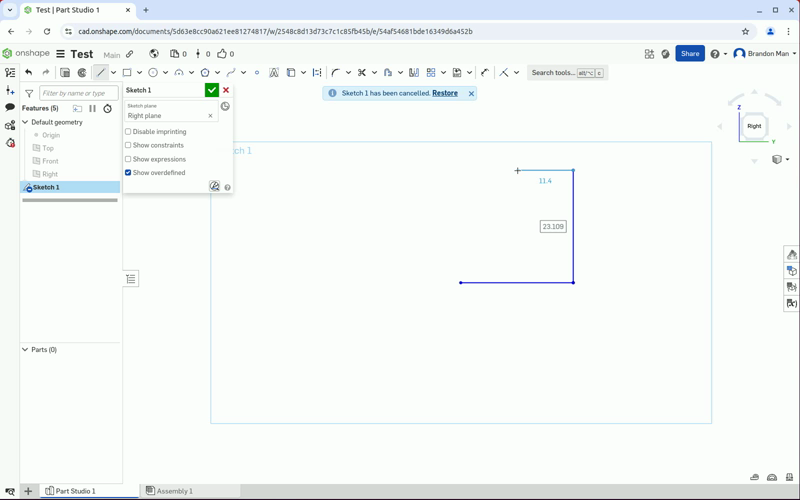
key_down(shift)
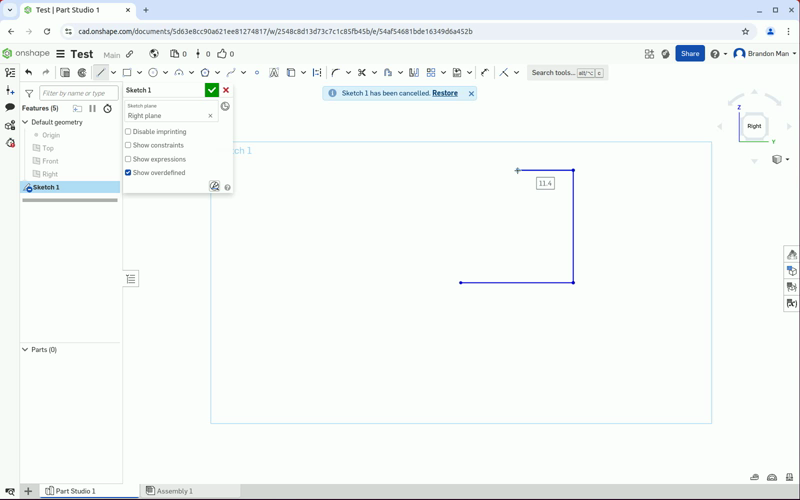
mouse_move(460, 226)
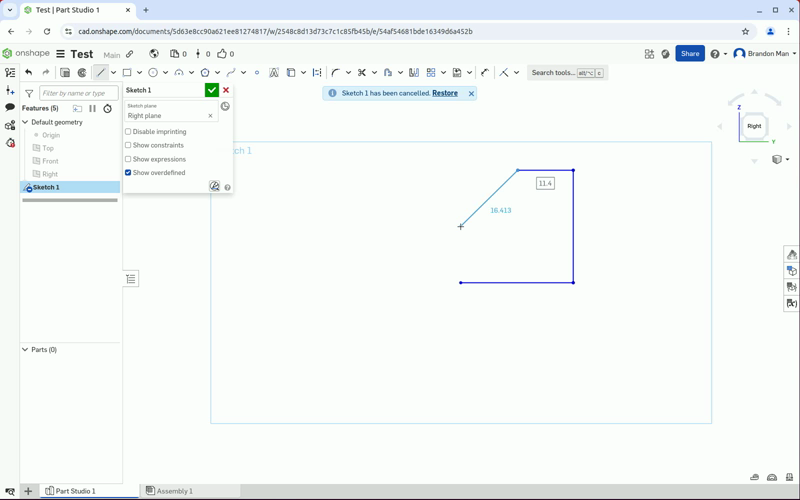
click(460, 226)
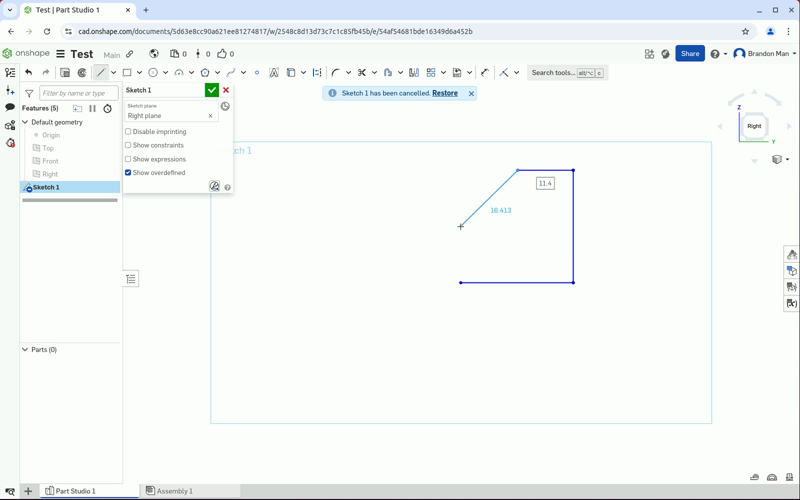
key_up(shift)
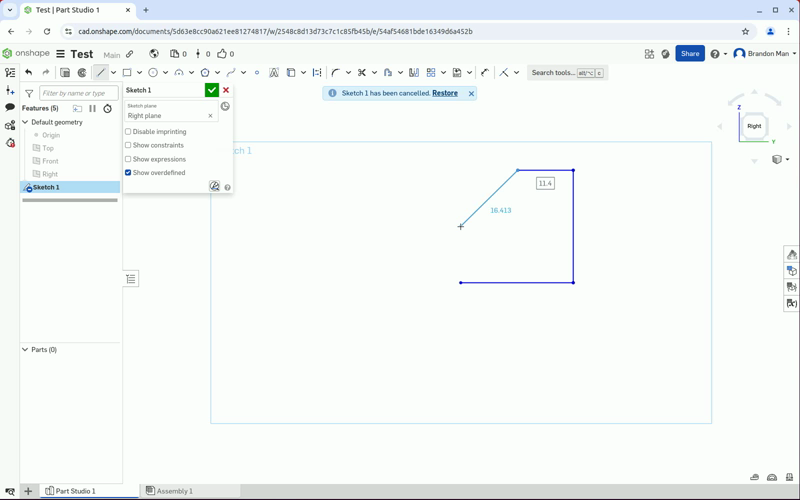
mouse_move(490, 226)
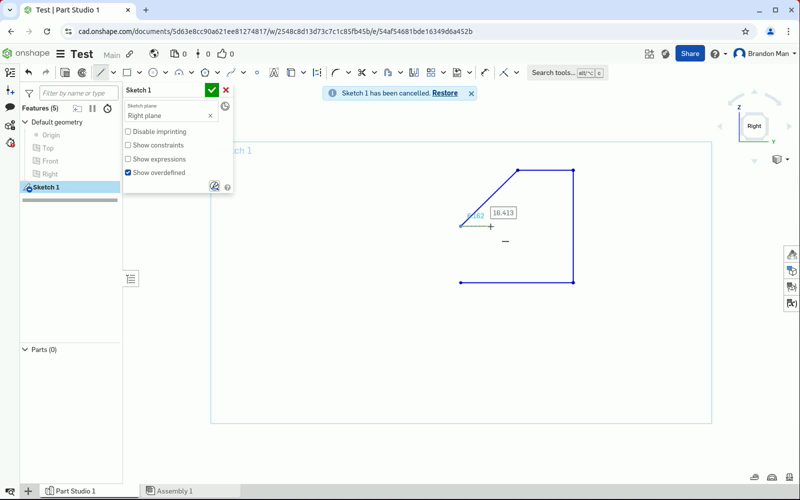
key_down(shift)
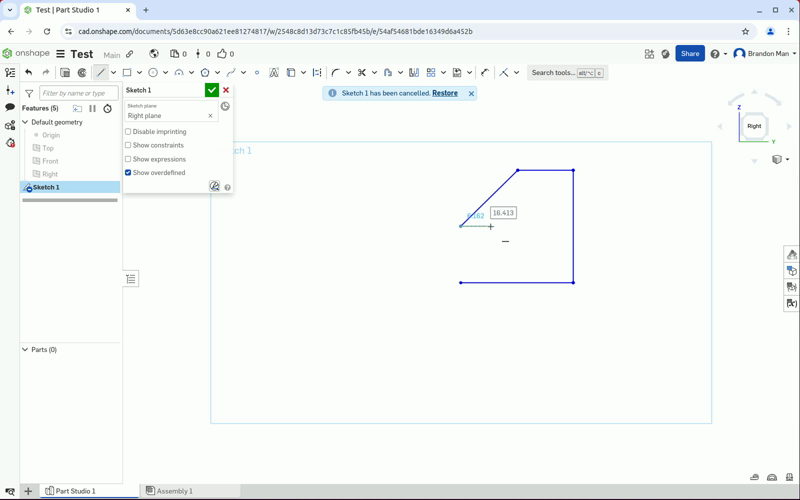
mouse_move(460, 282)
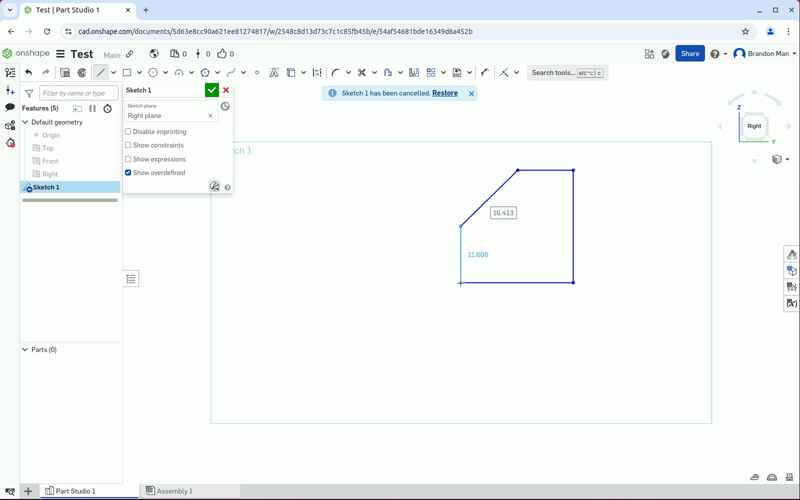
key_up(shift)
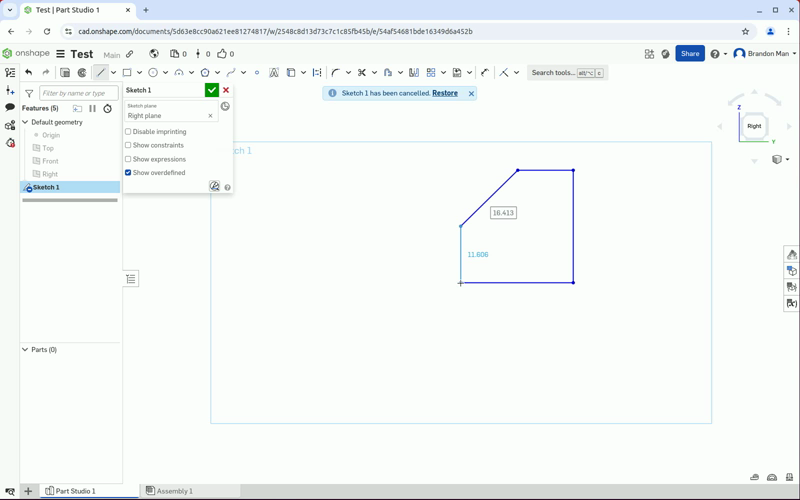
click(460, 282)
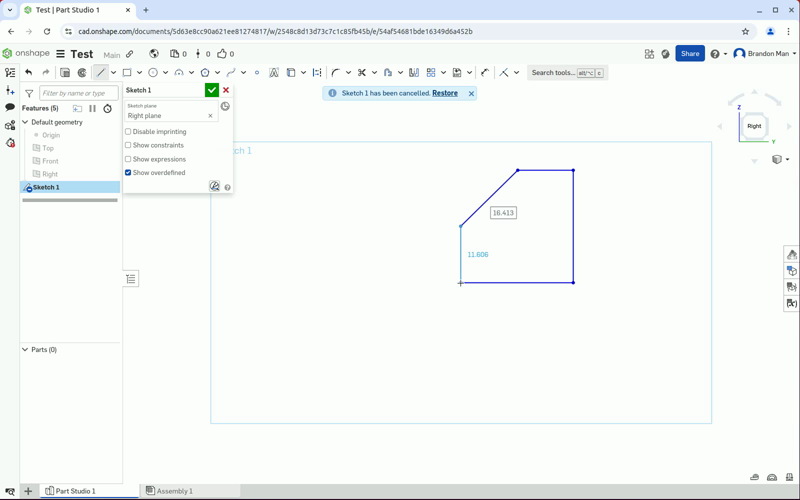
key(esc)
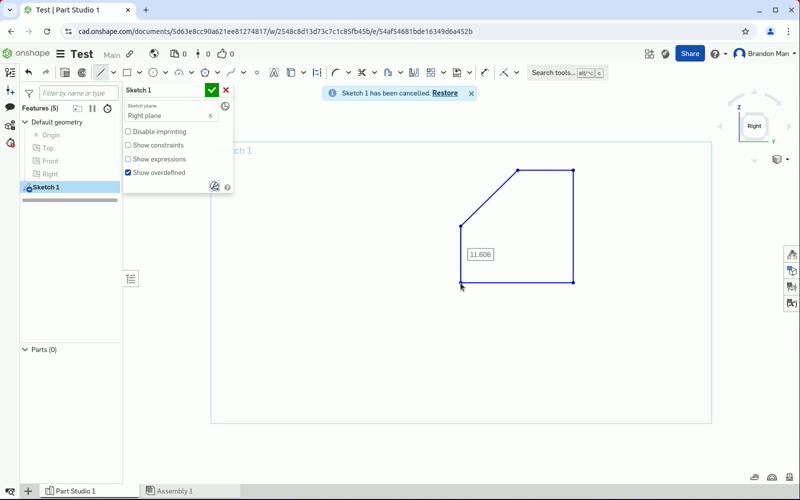
mouse_move(513, 237)
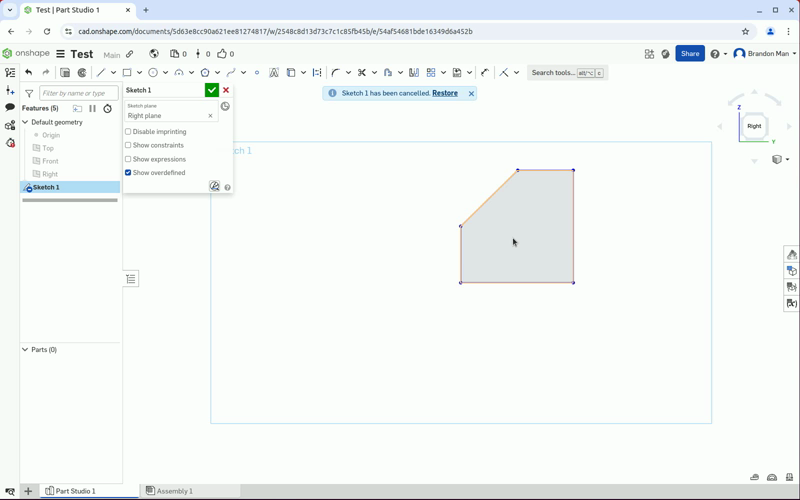
click(513, 237)
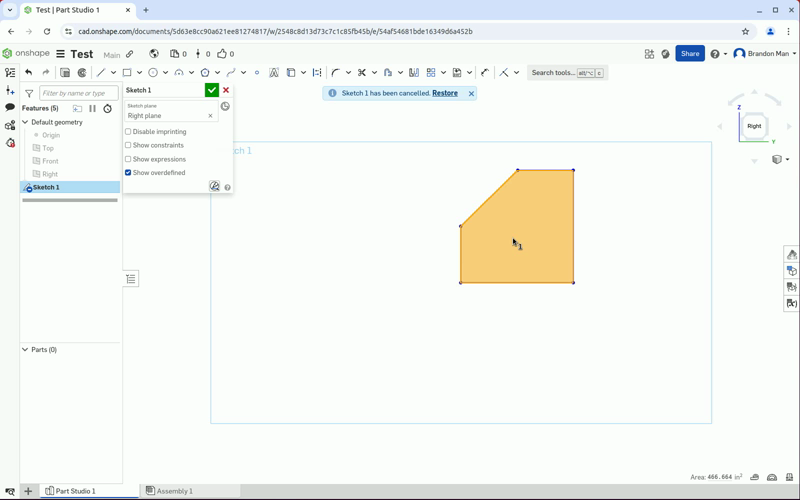
mouse_move(73, 352)
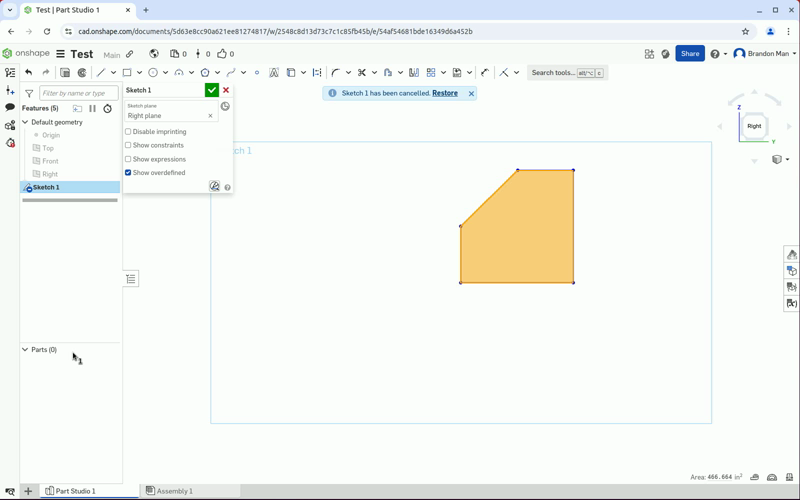
key(shift+y)
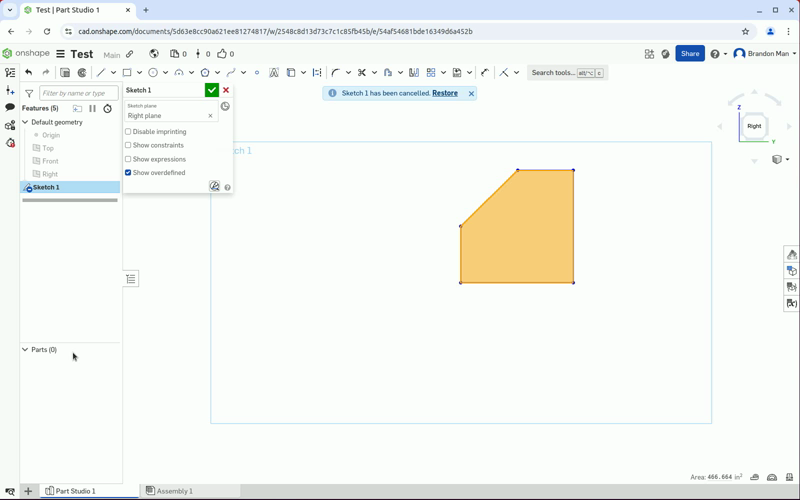
key(shift+e)
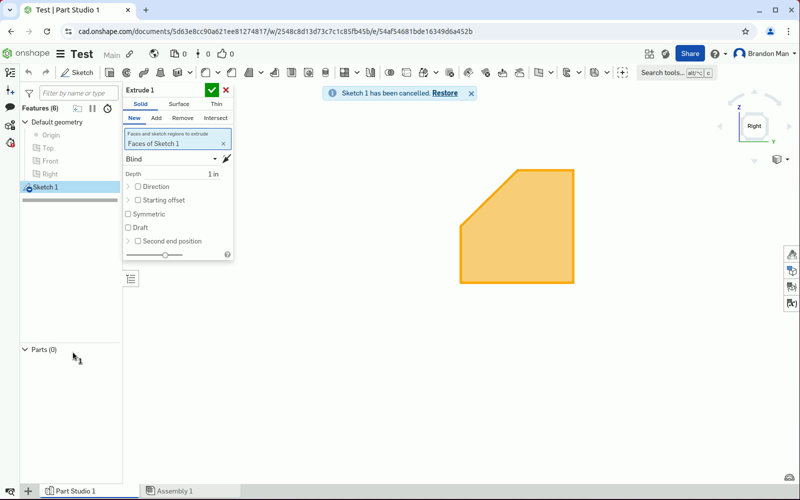
mouse_move(143, 106)
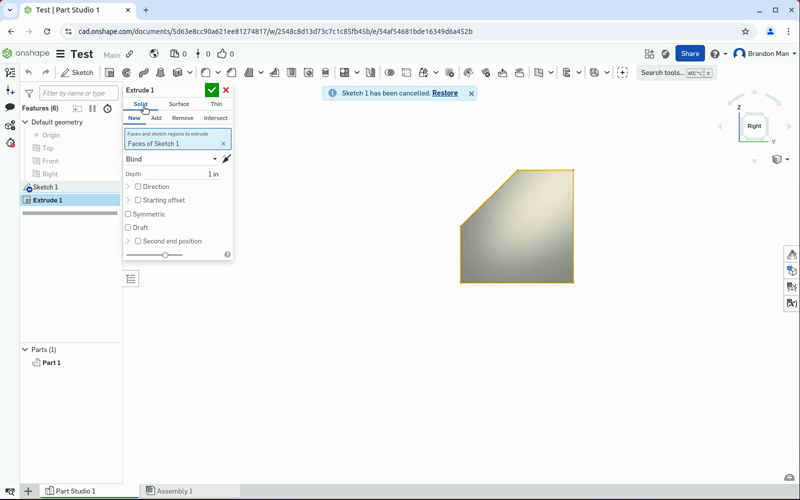
click(143, 106)
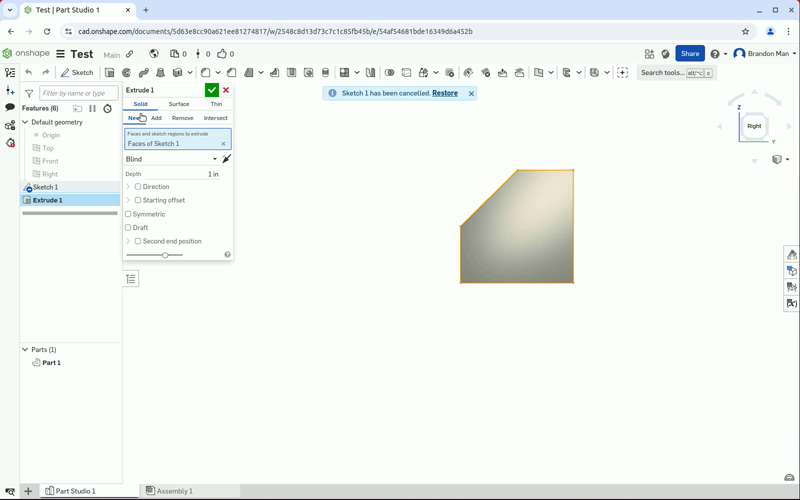
mouse_move(137, 120)
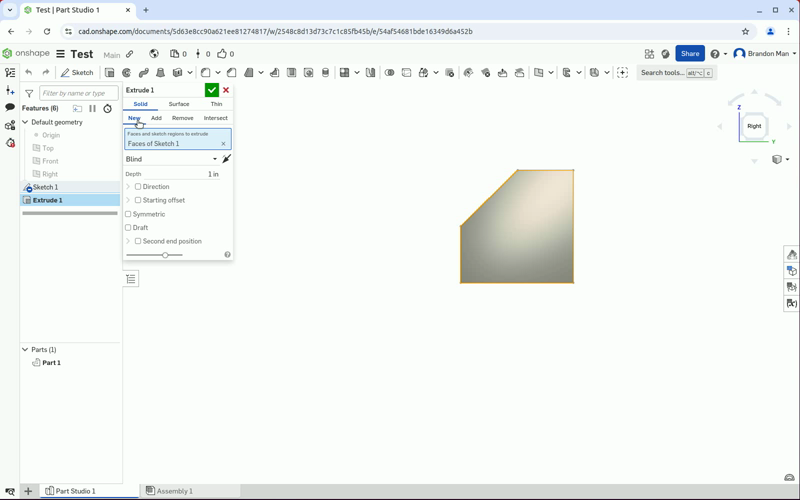
click(137, 120)
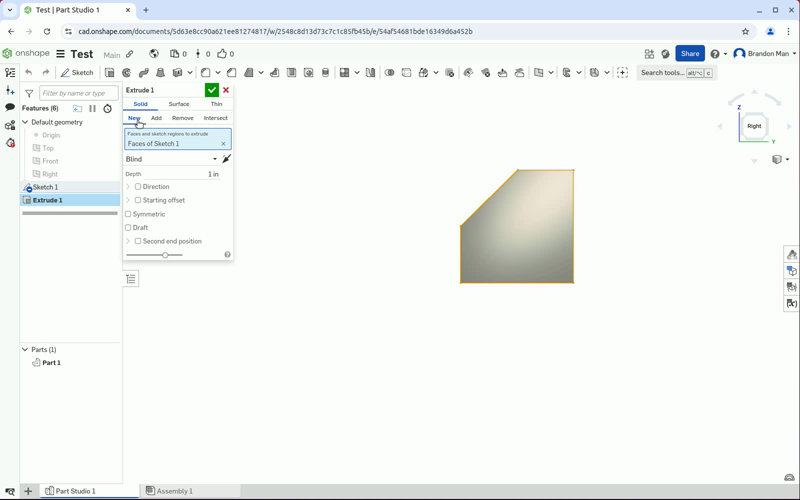
key(tab, 4)
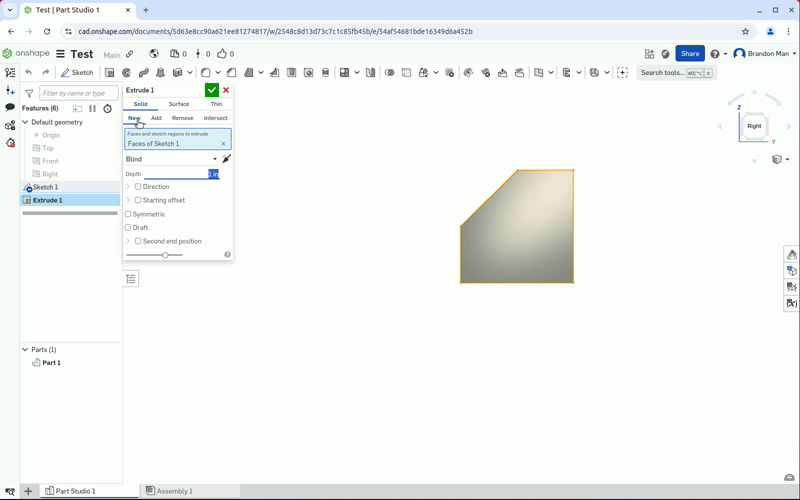
text(11.554)
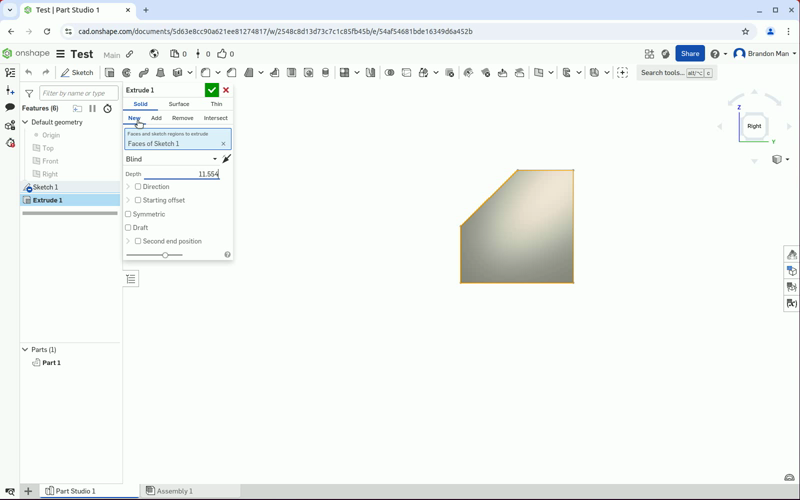
key(enter)
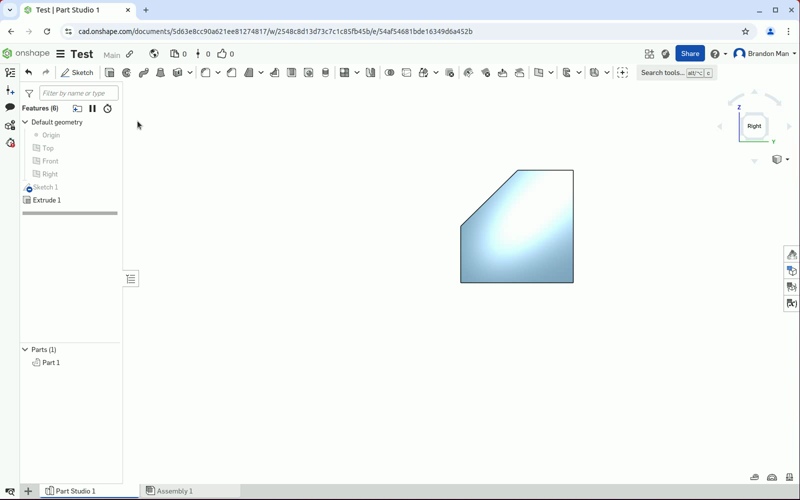
key(shift+h)
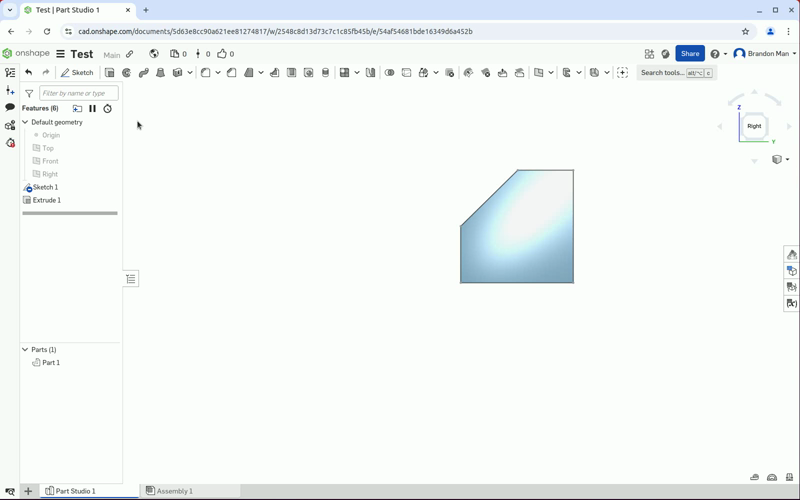
key(shift+h)
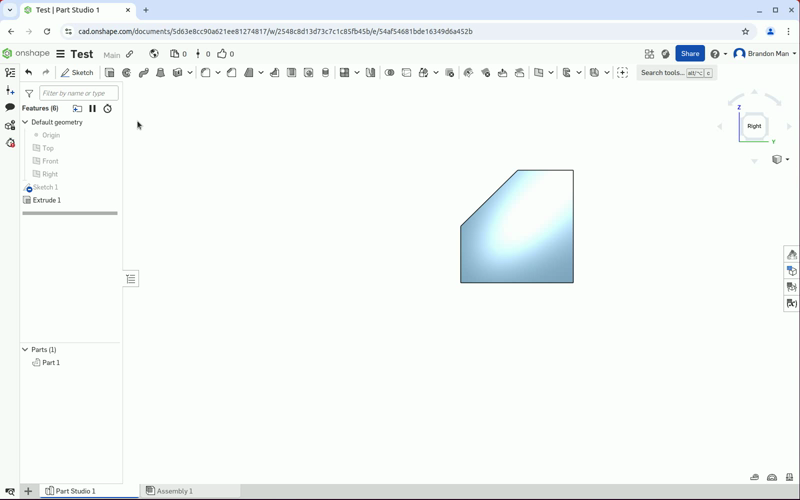
mouse_move(73, 189)
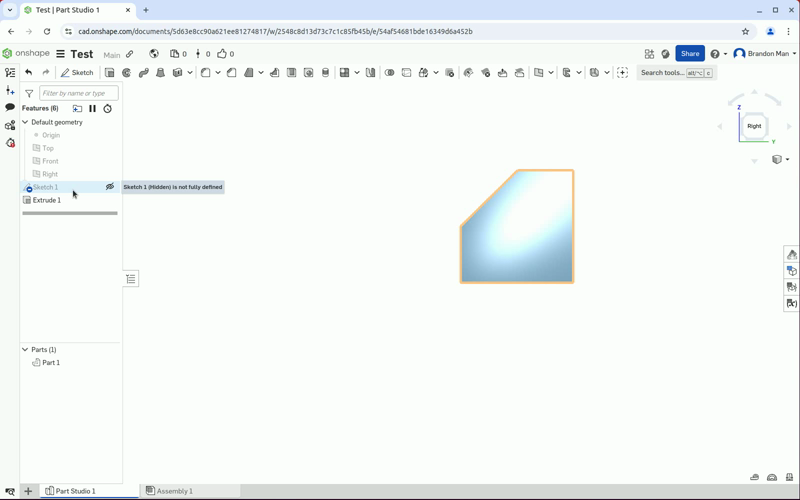
click(73, 189)
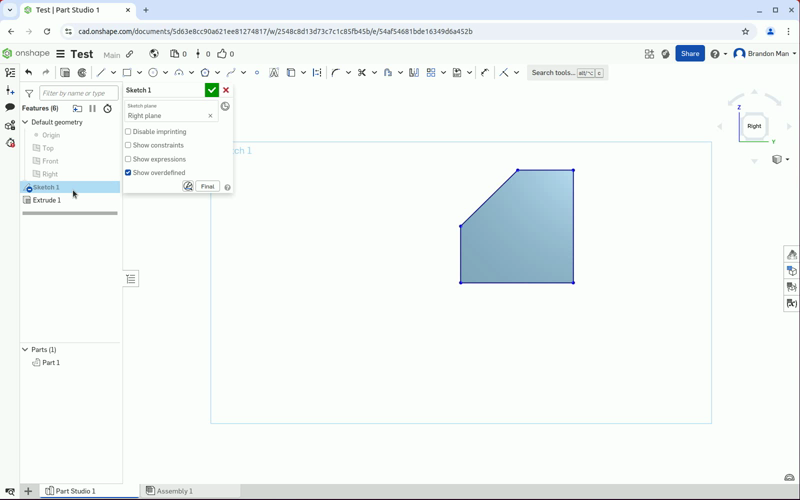
mouse_move(229, 92)
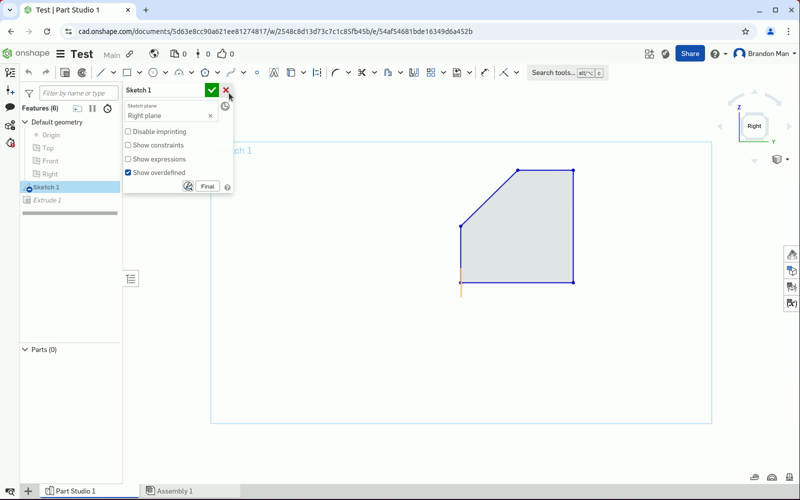
click(229, 92)
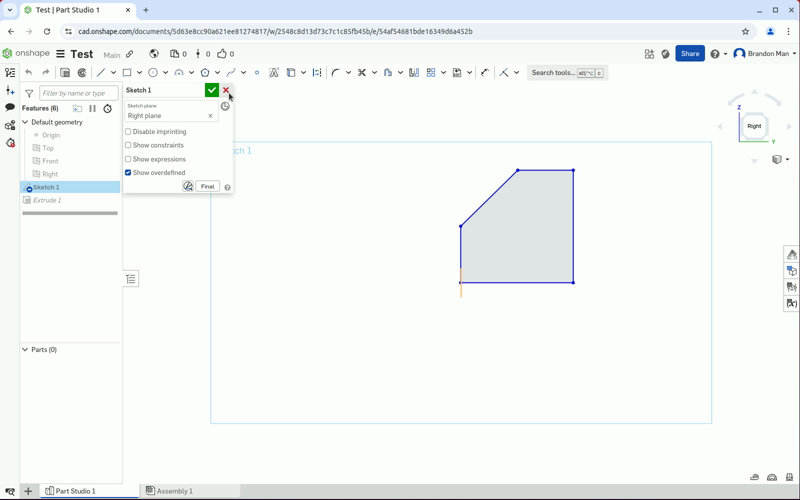
key(shift+s)
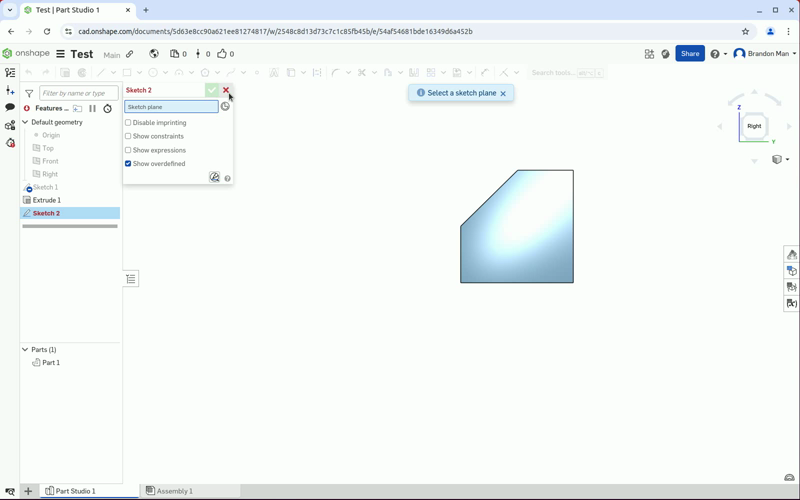
mouse_move(73, 176)
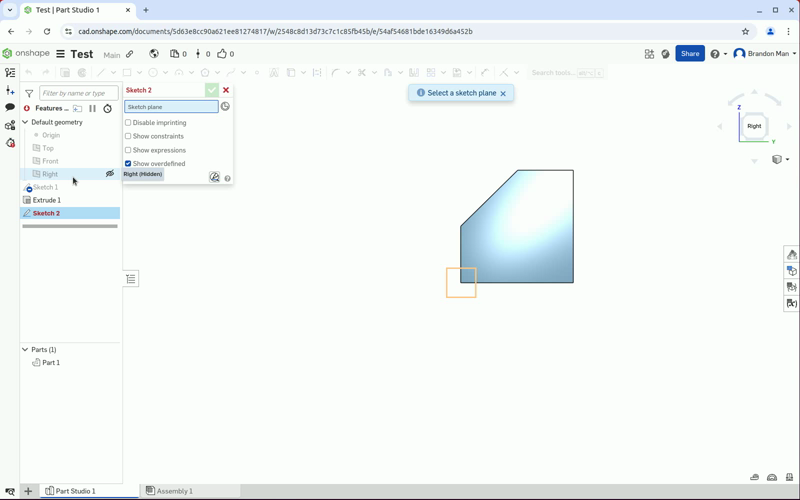
click(73, 176)
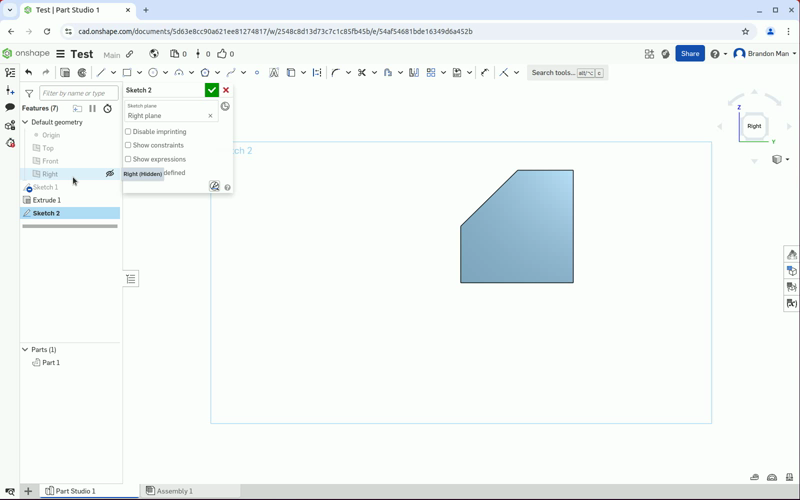
mouse_move(73, 352)
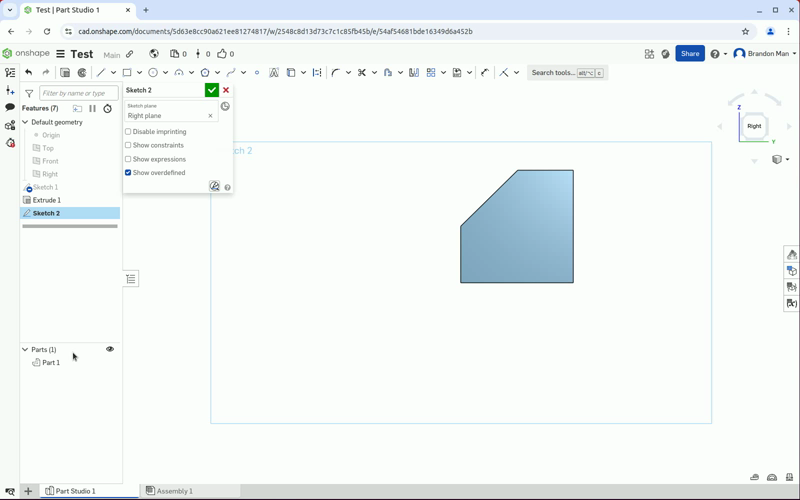
key(y)
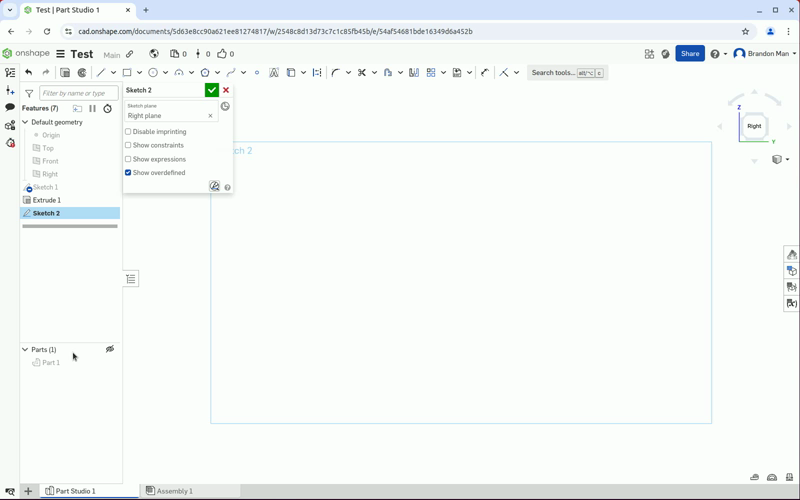
key(l)
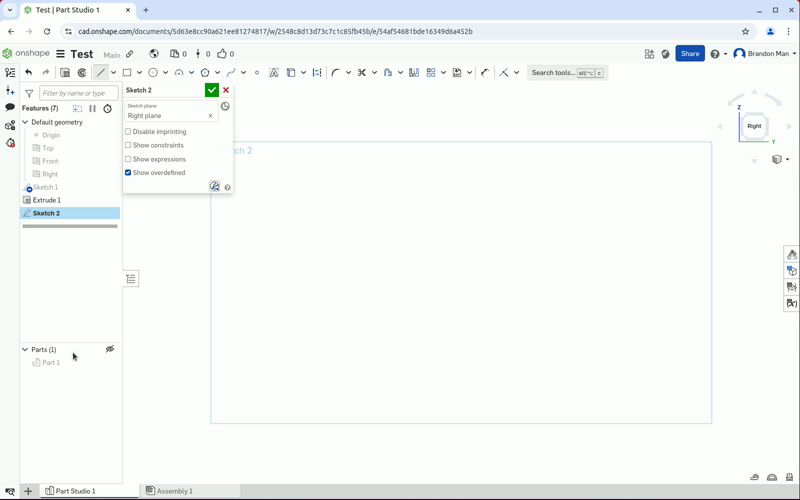
key_down(shift)
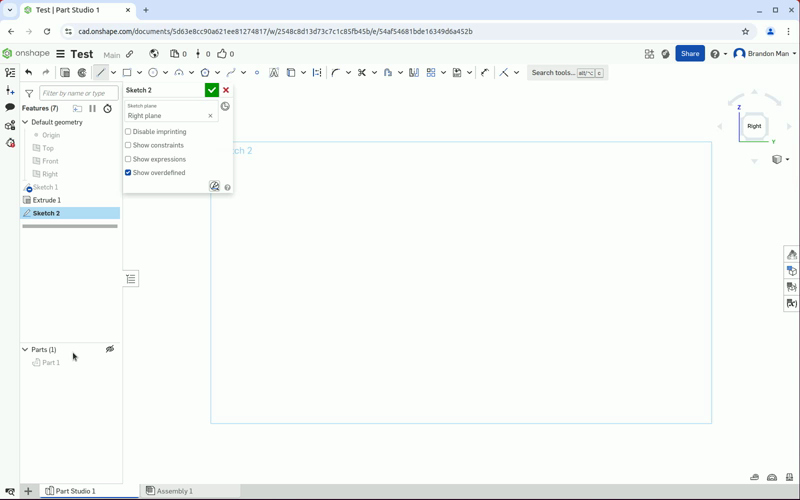
mouse_move(460, 282)
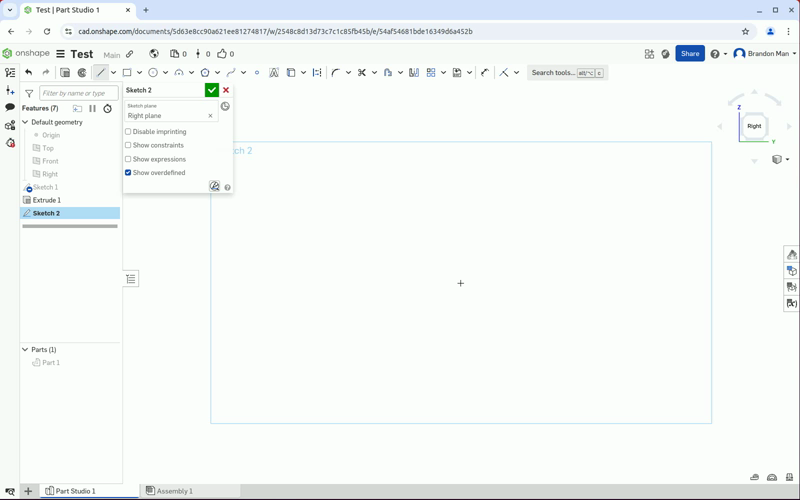
click(460, 282)
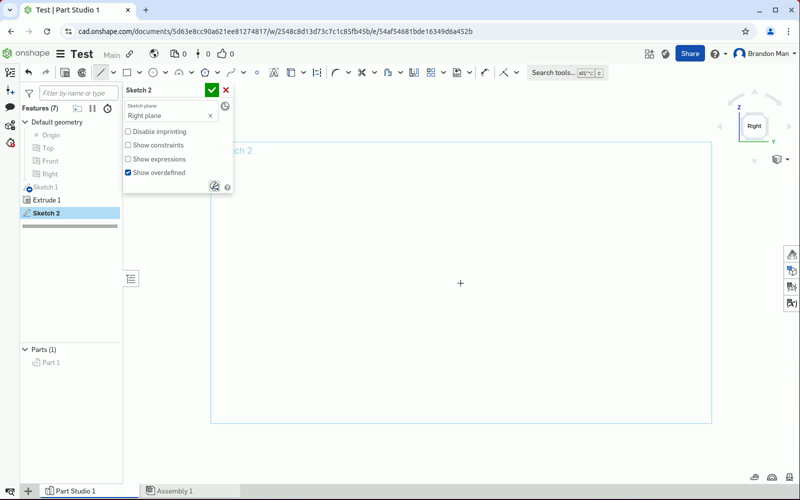
key_up(shift)
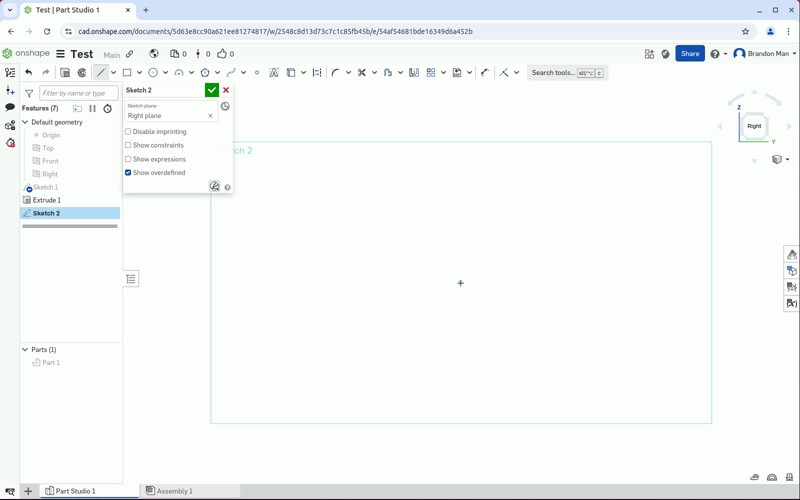
key_down(shift)
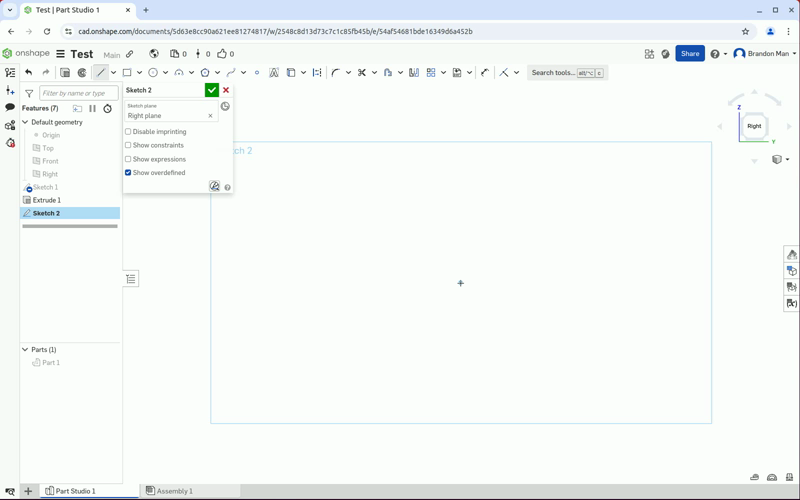
mouse_move(573, 282)
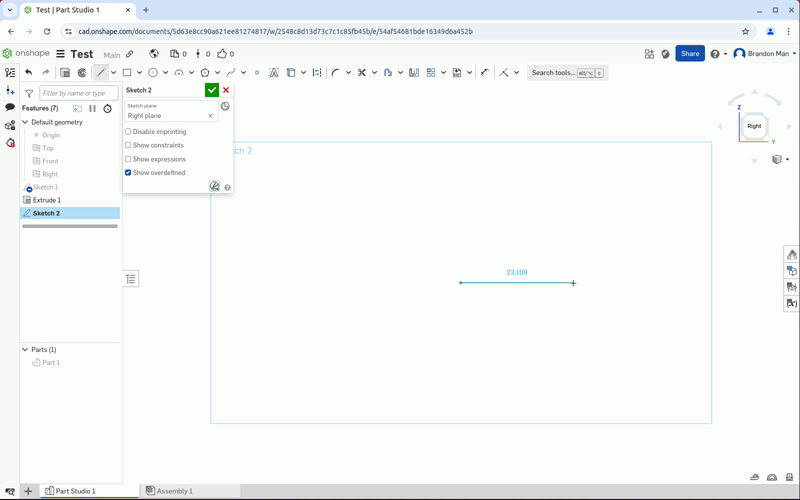
click(573, 282)
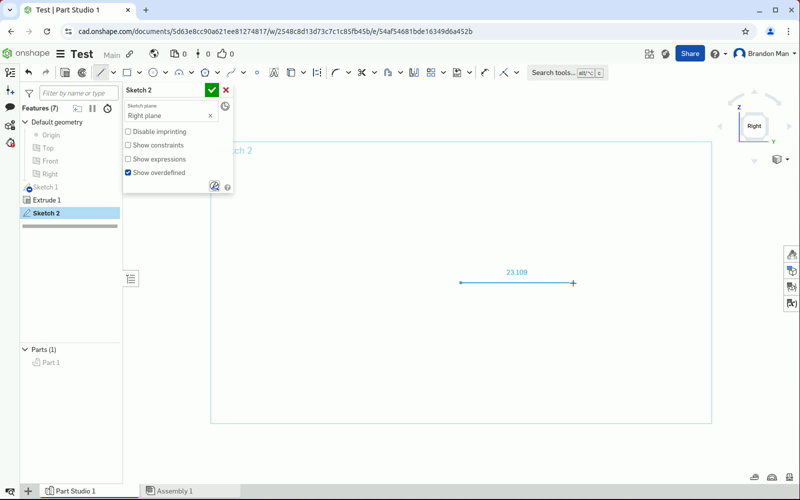
key_up(shift)
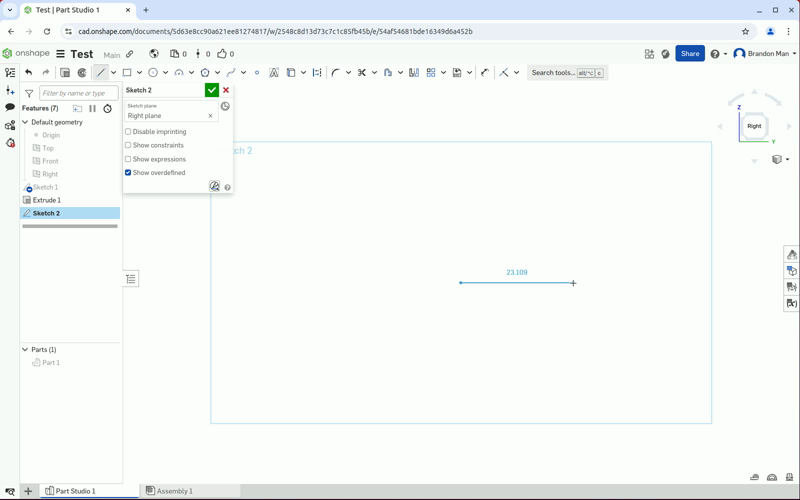
key_down(shift)
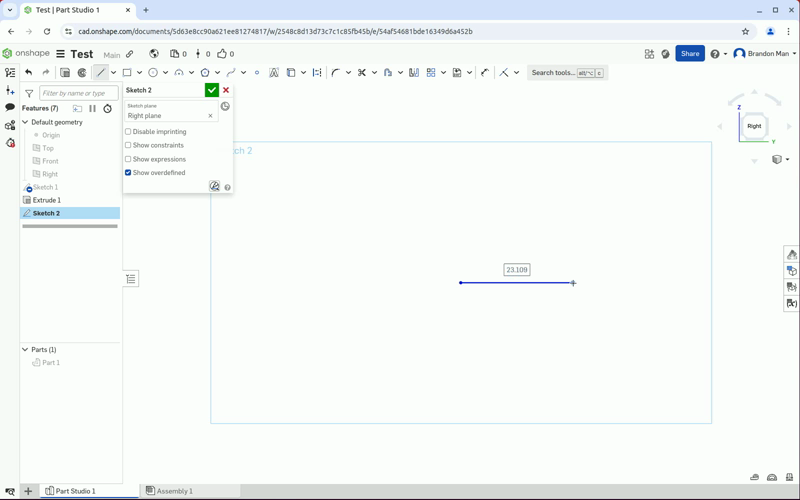
mouse_move(589, 282)
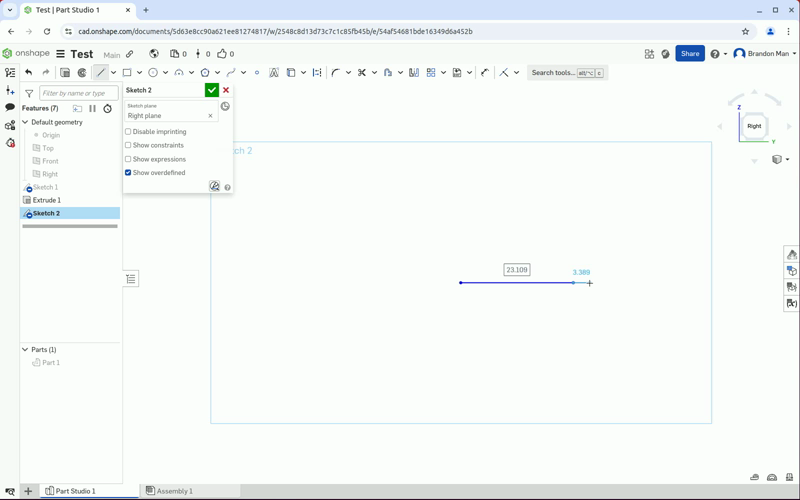
mouse_move(573, 226)
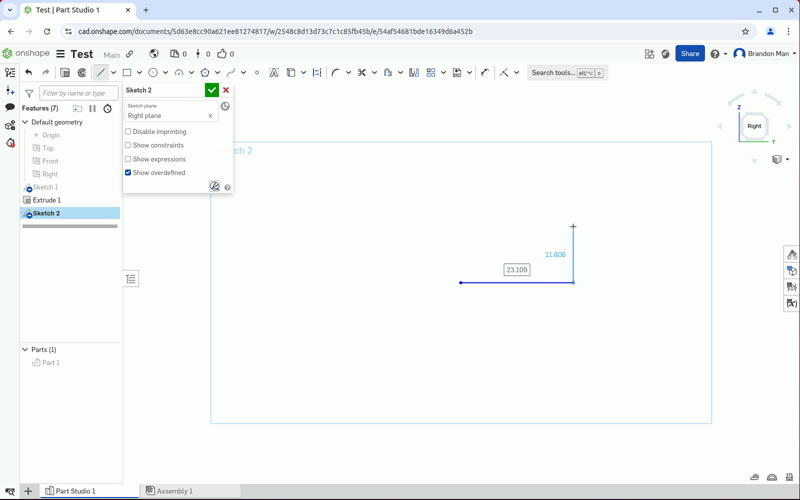
click(573, 226)
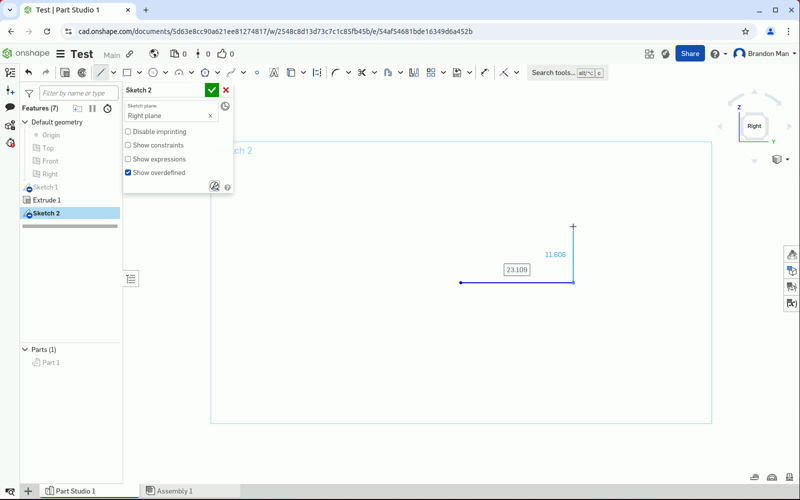
key_up(shift)
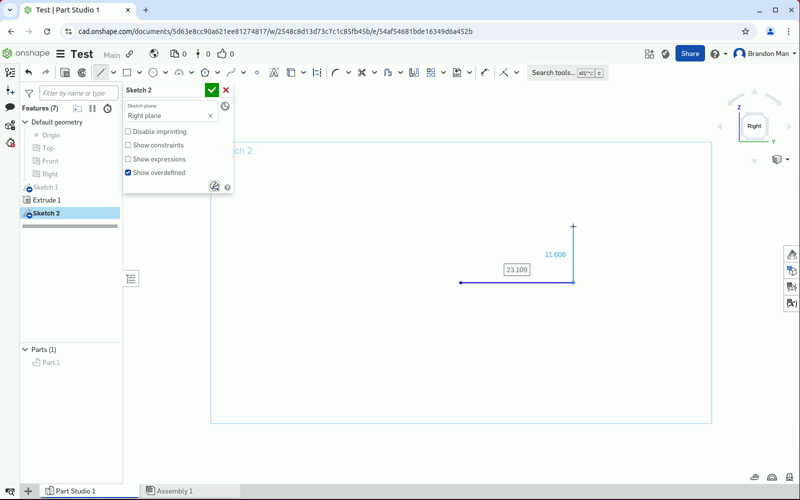
key_down(shift)
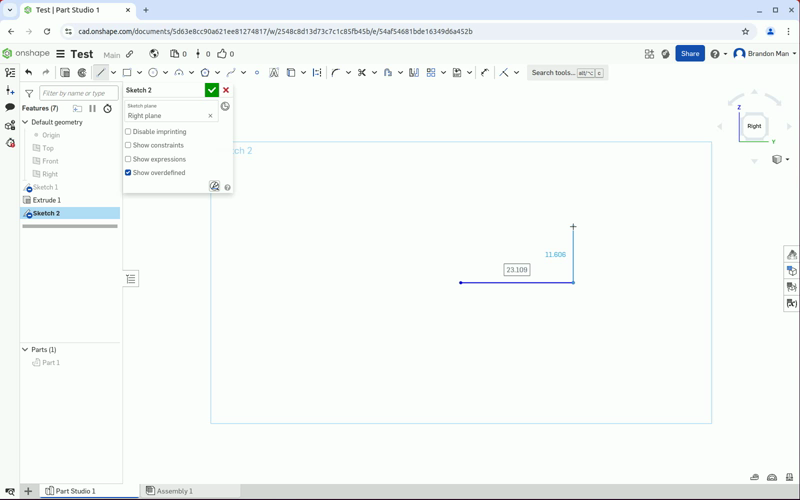
mouse_move(589, 226)
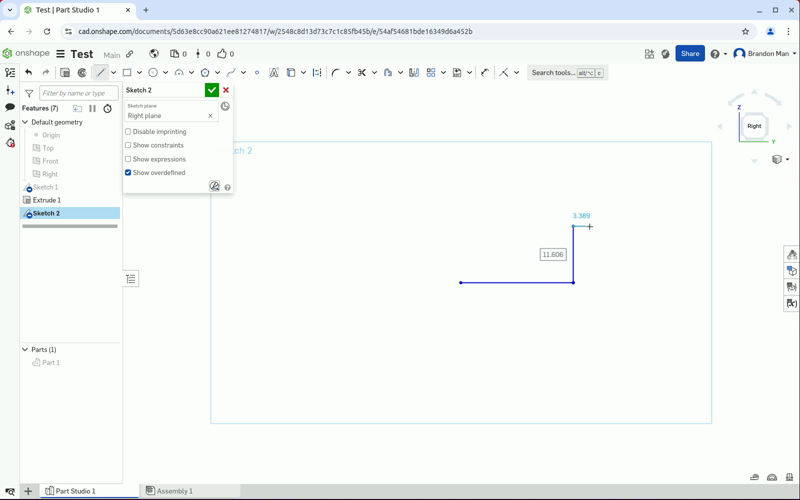
mouse_move(517, 226)
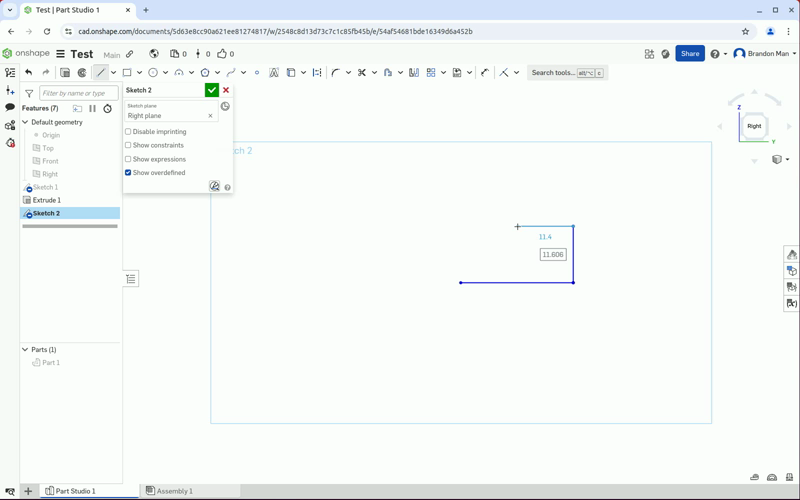
click(517, 226)
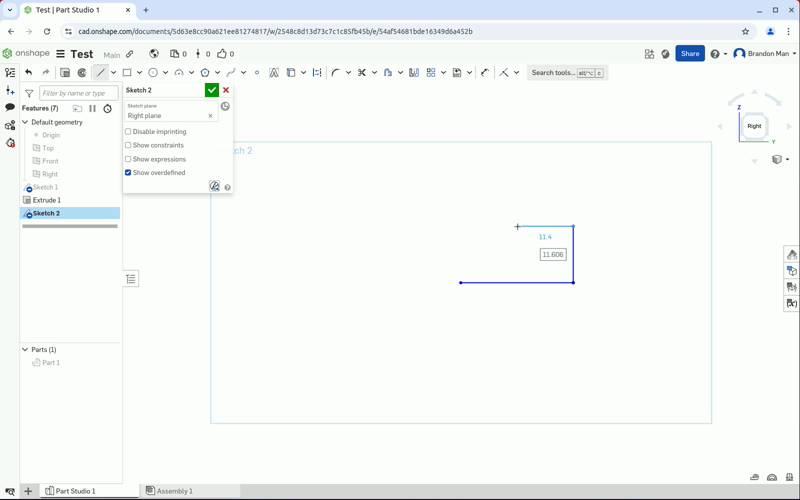
key_up(shift)
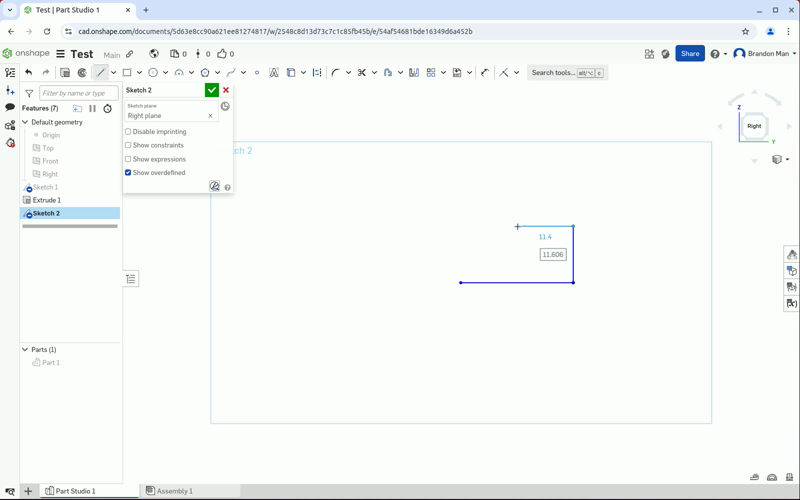
key_down(shift)
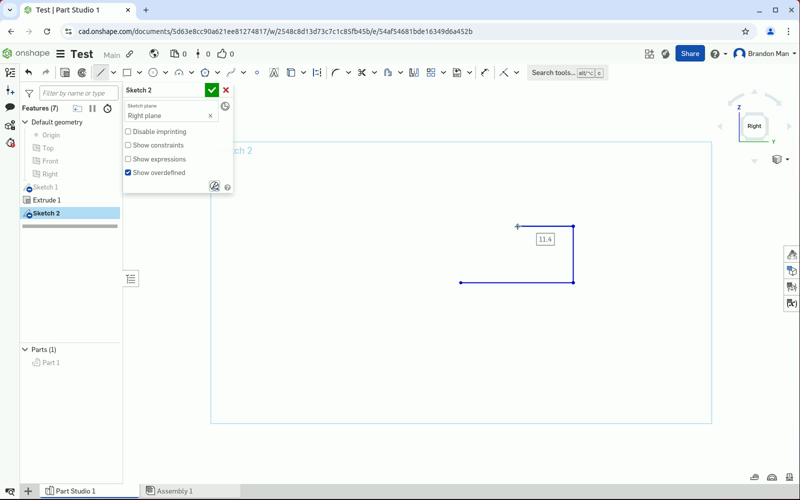
mouse_move(460, 282)
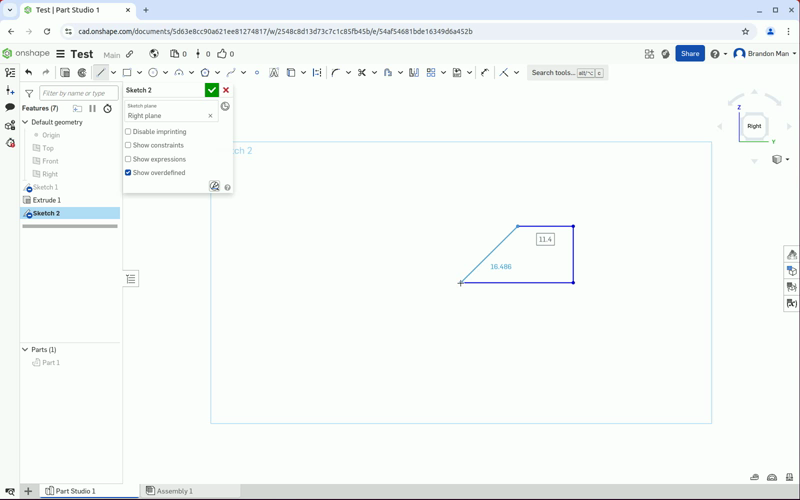
key_up(shift)
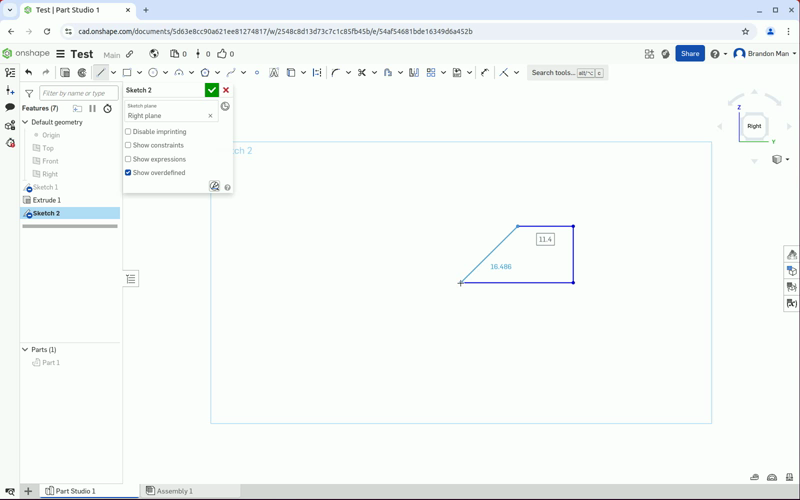
click(460, 282)
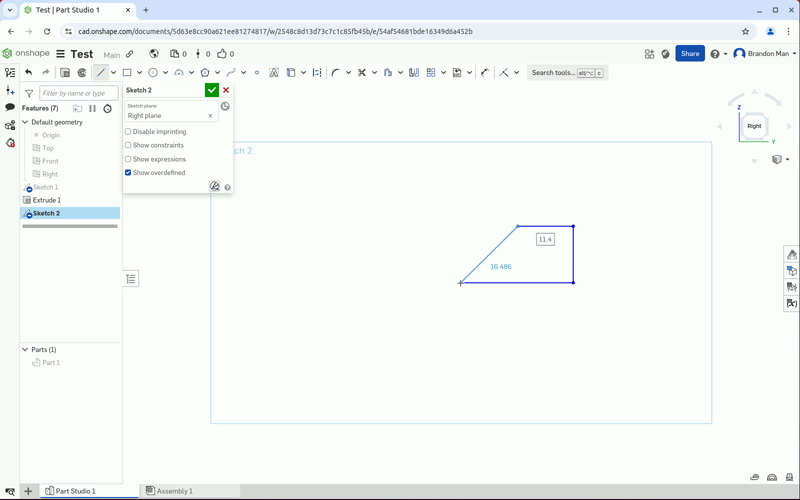
key(esc)
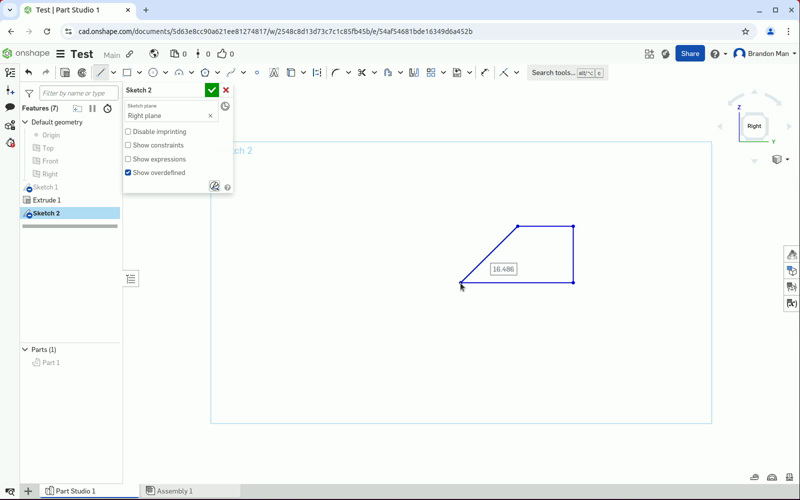
mouse_move(554, 274)
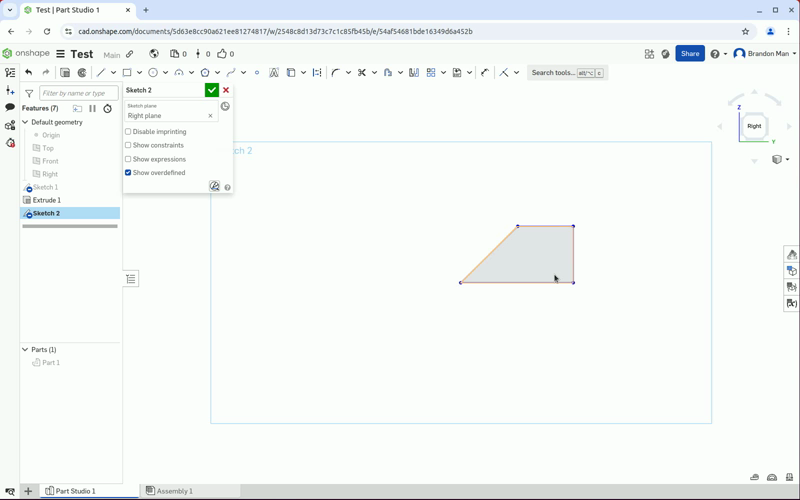
click(554, 274)
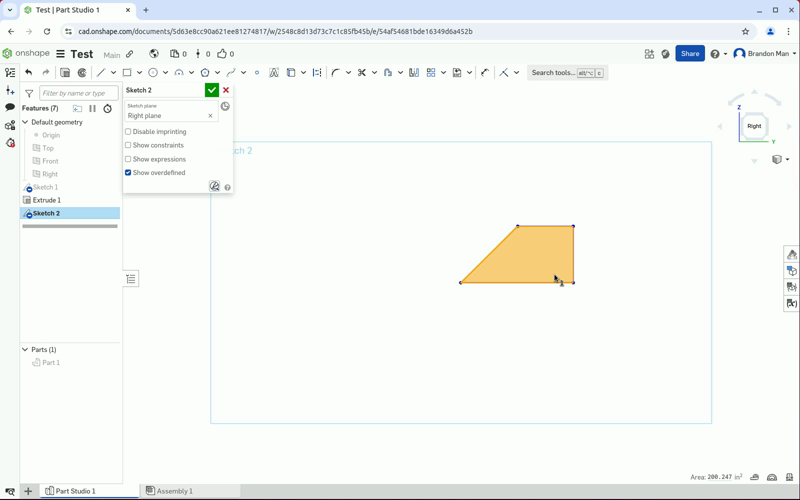
mouse_move(73, 352)
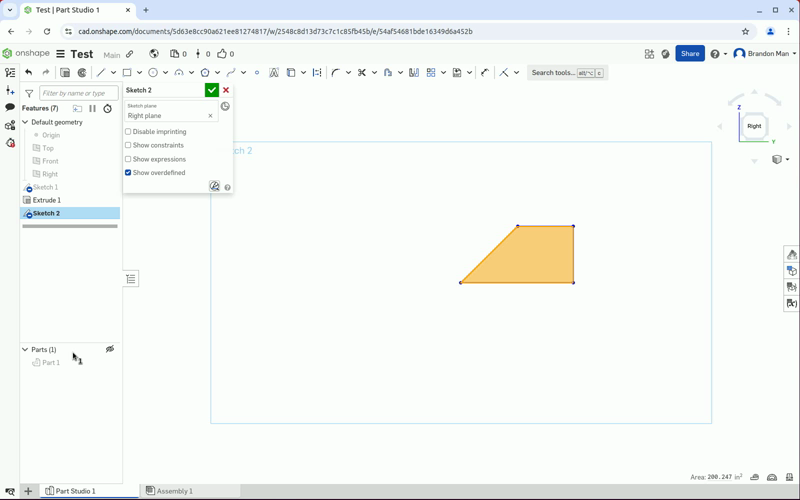
key(shift+y)
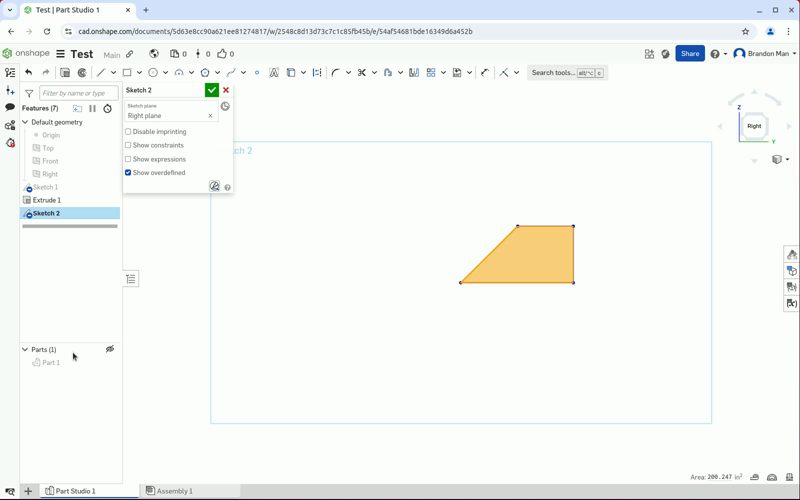
key(shift+e)
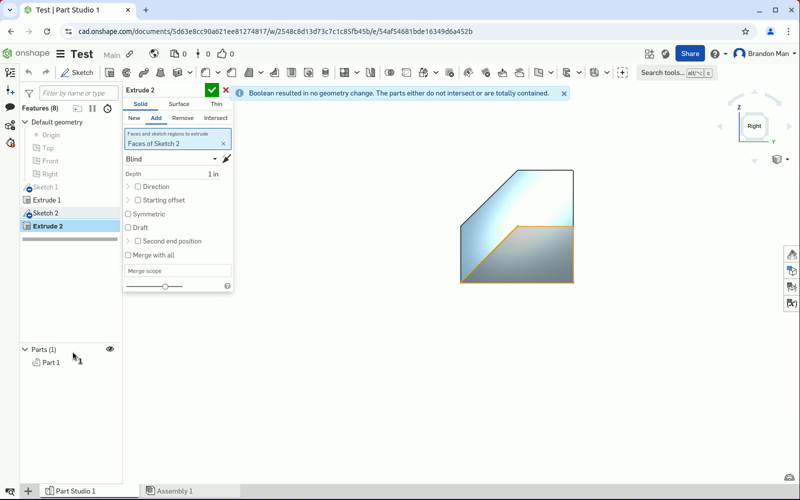
mouse_move(143, 106)
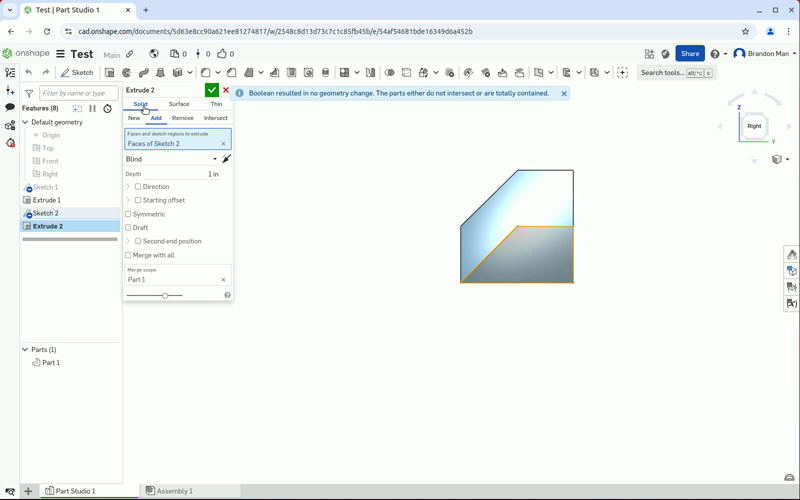
click(143, 106)
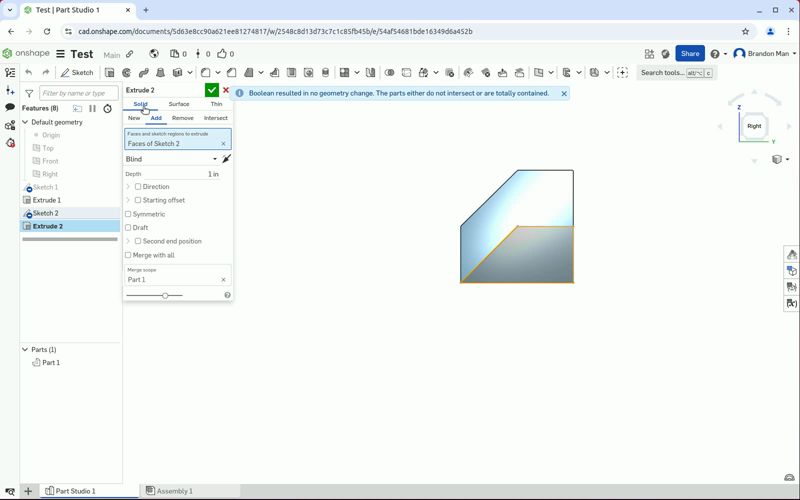
mouse_move(137, 120)
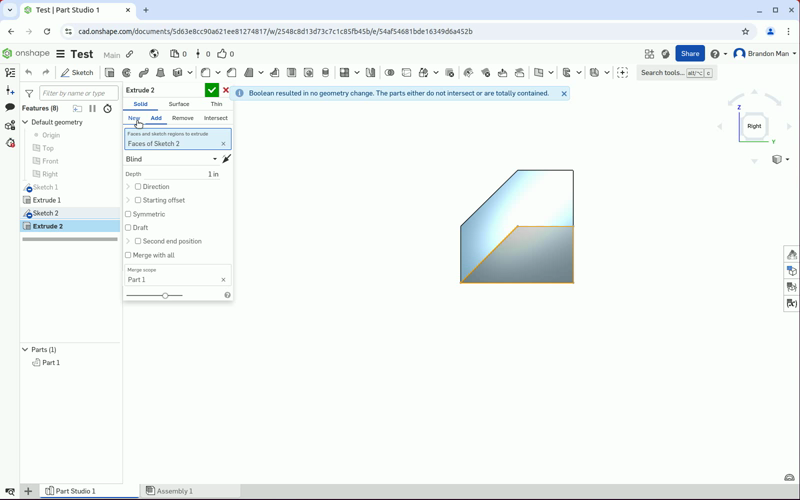
click(137, 120)
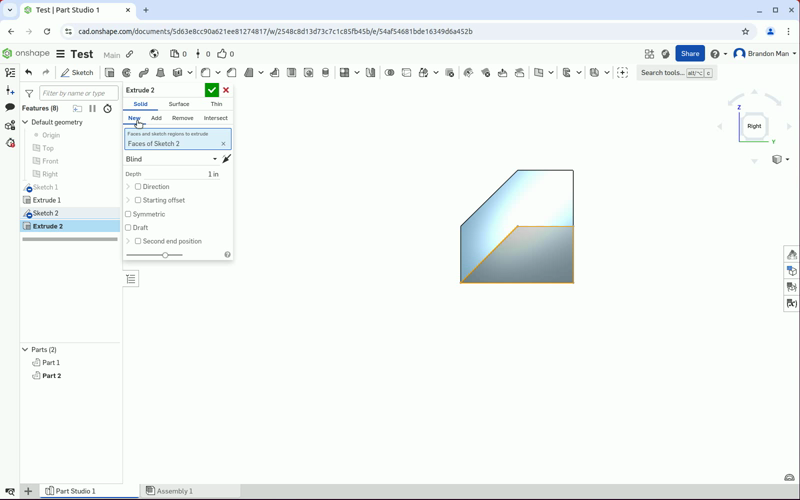
key(tab, 4)
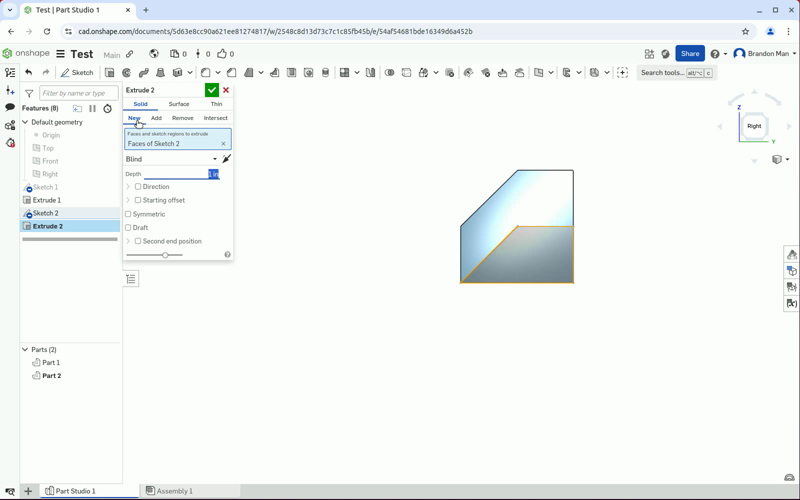
text(-23.108)
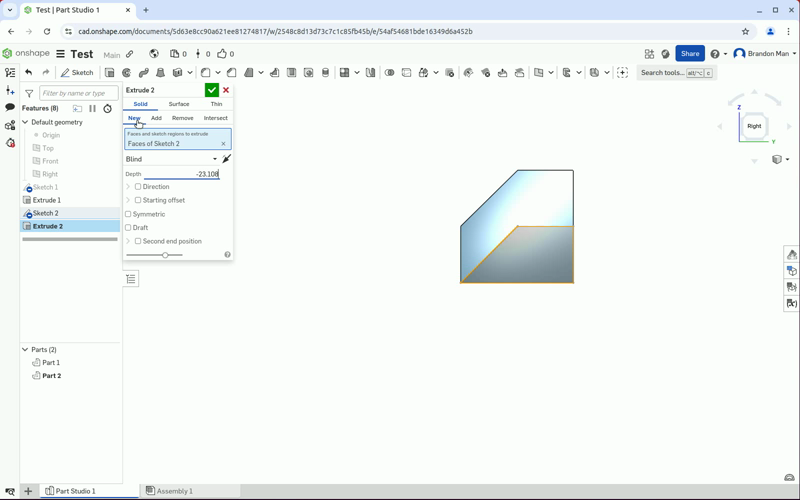
key(enter)
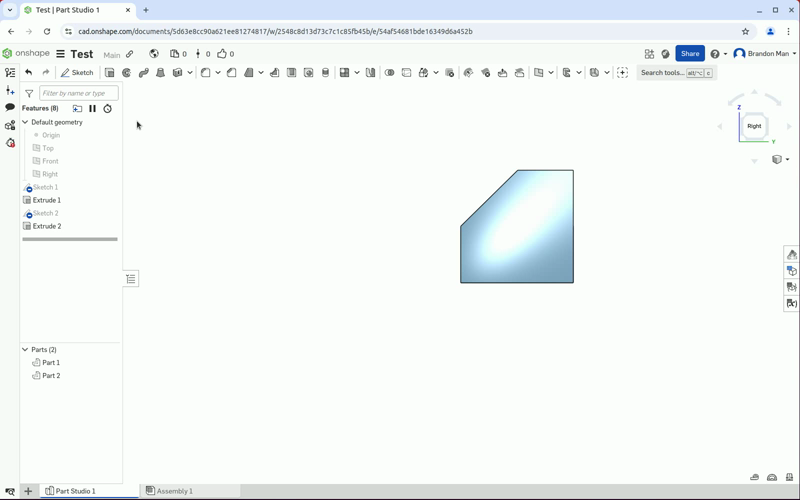
key(shift+h)
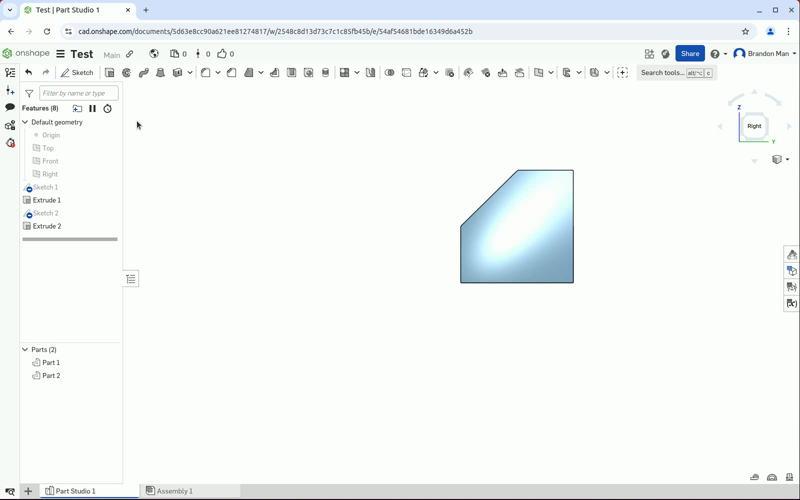
key(shift+h)
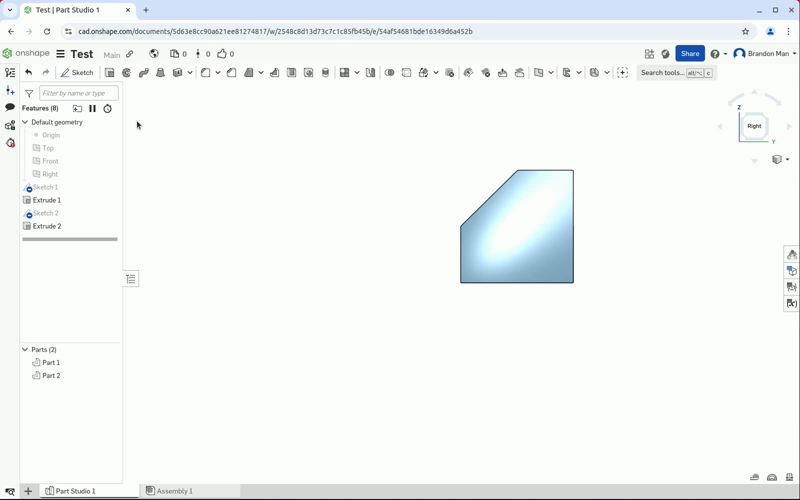
mouse_move(73, 189)
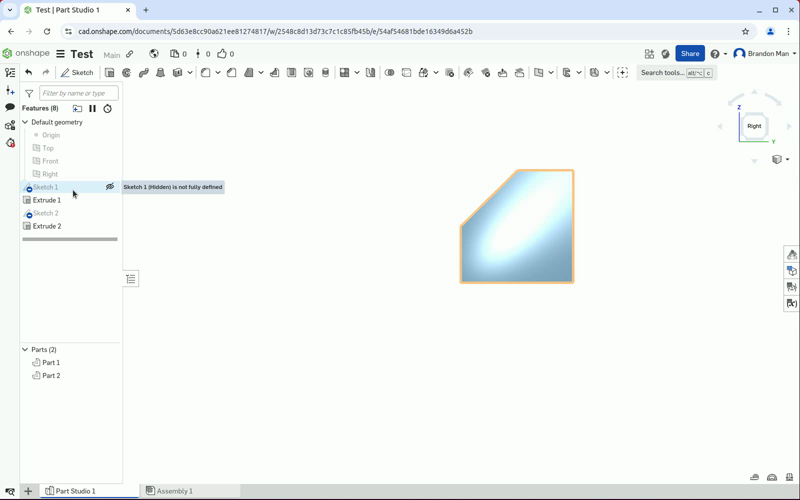
click(73, 189)
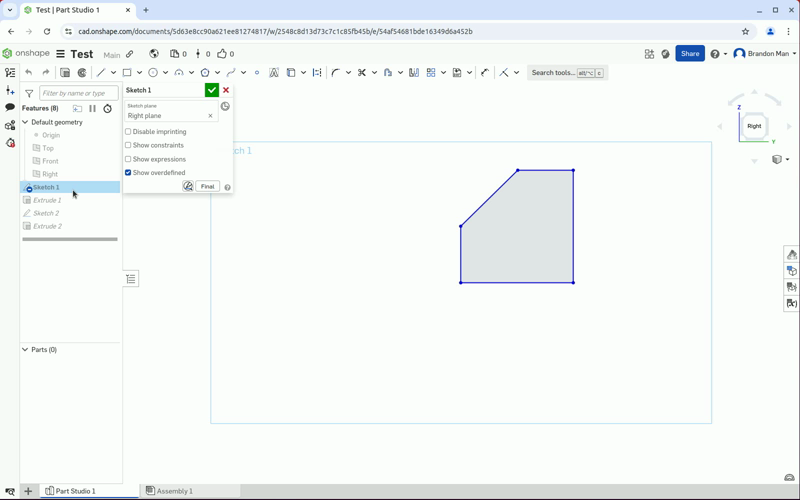
mouse_move(229, 92)
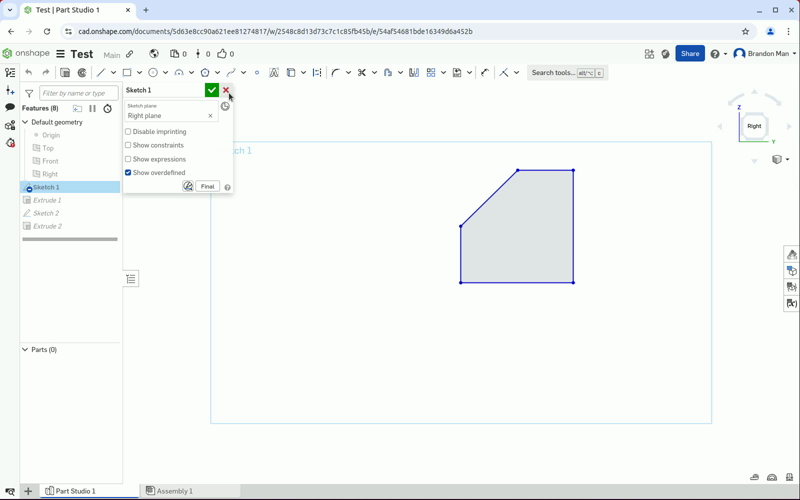
click(229, 92)
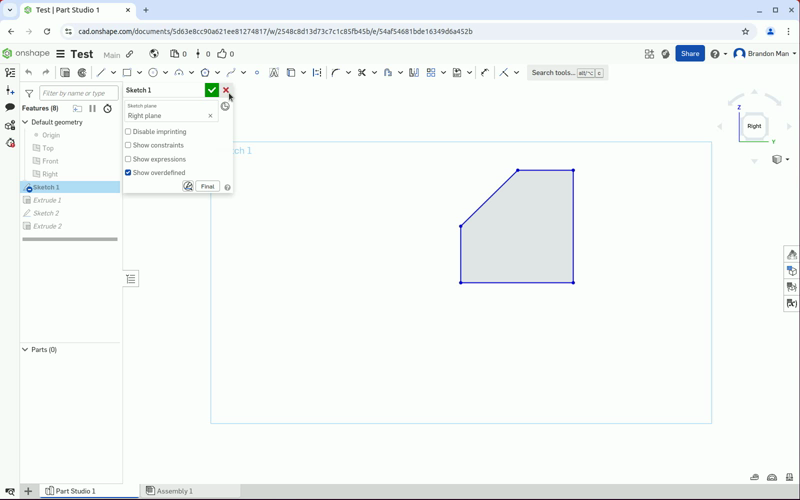
key(shift+s)
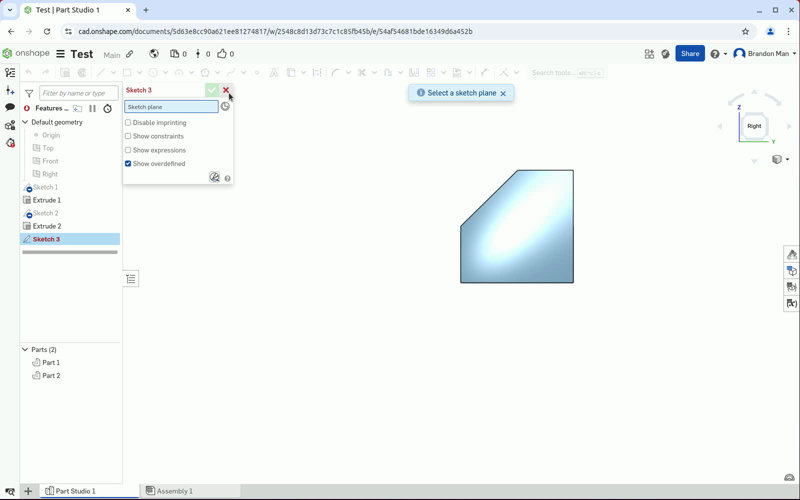
mouse_move(73, 176)
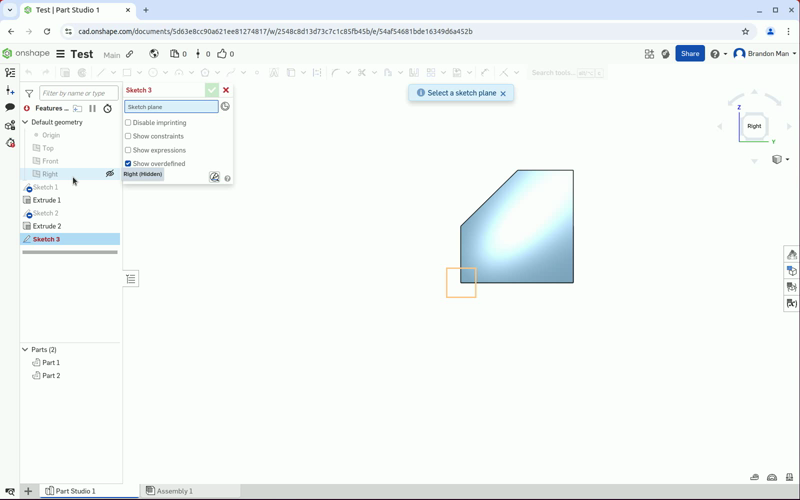
click(73, 176)
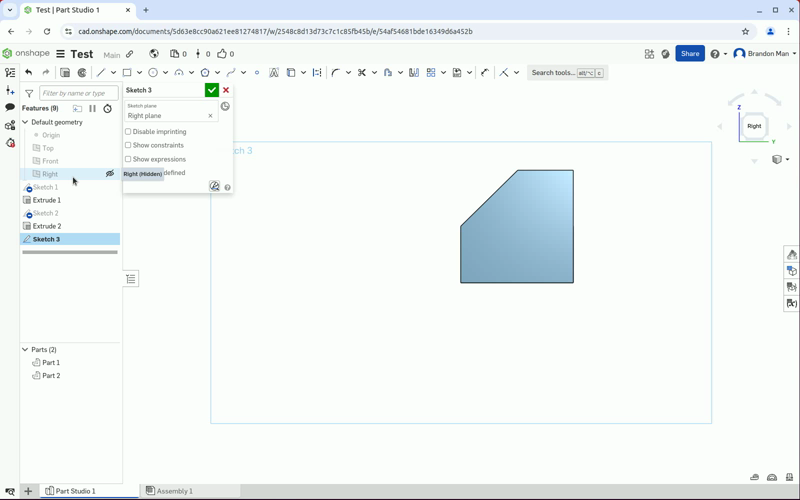
mouse_move(73, 352)
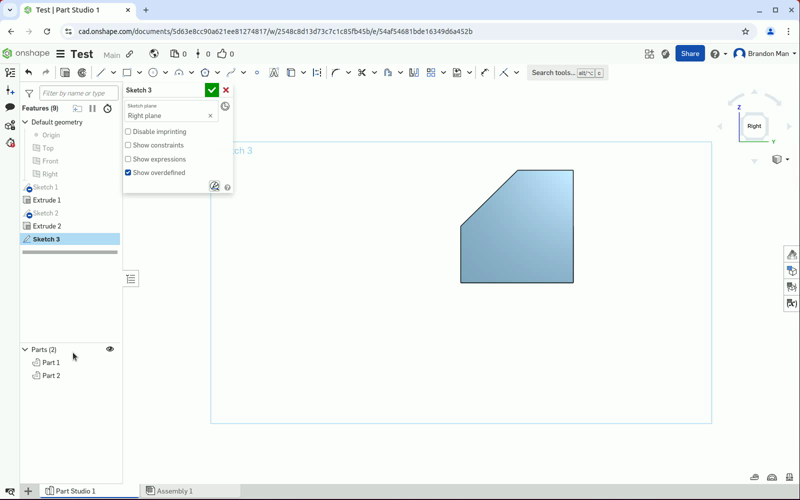
key(y)
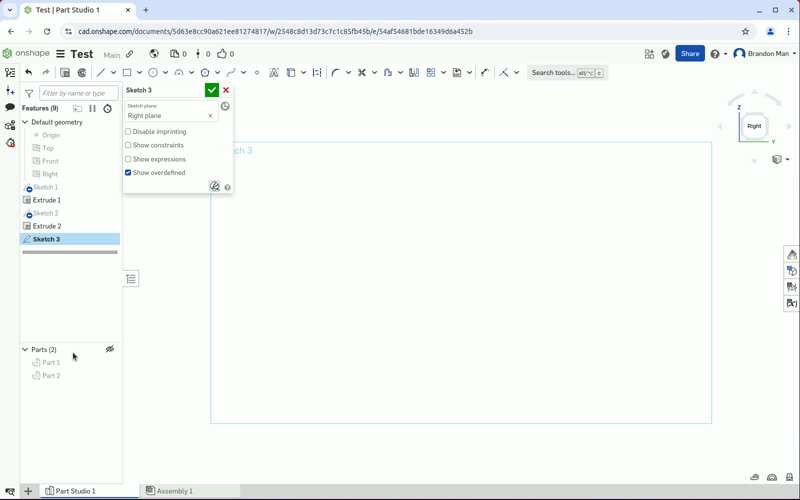
key(l)
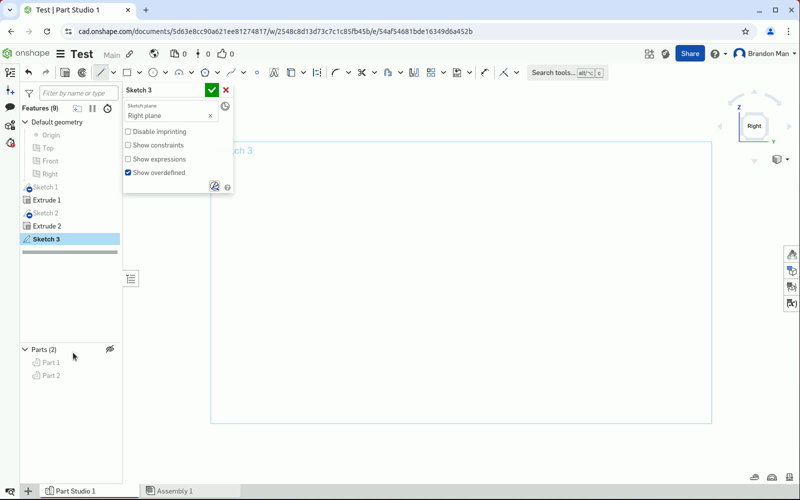
key_down(shift)
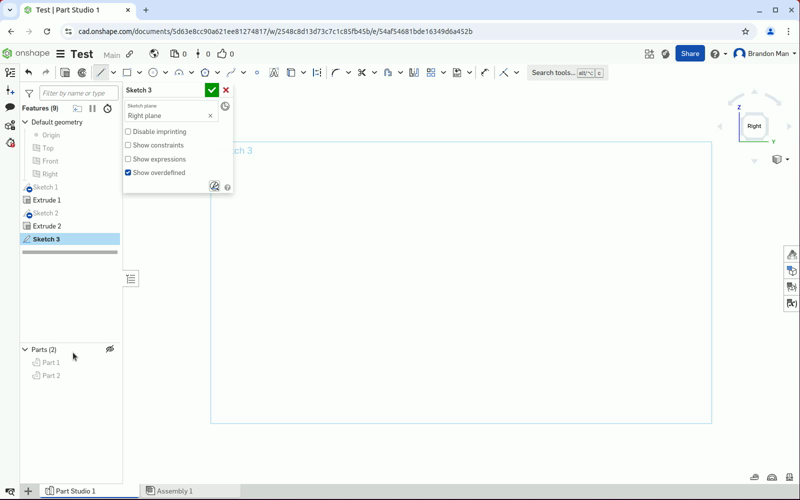
mouse_move(460, 282)
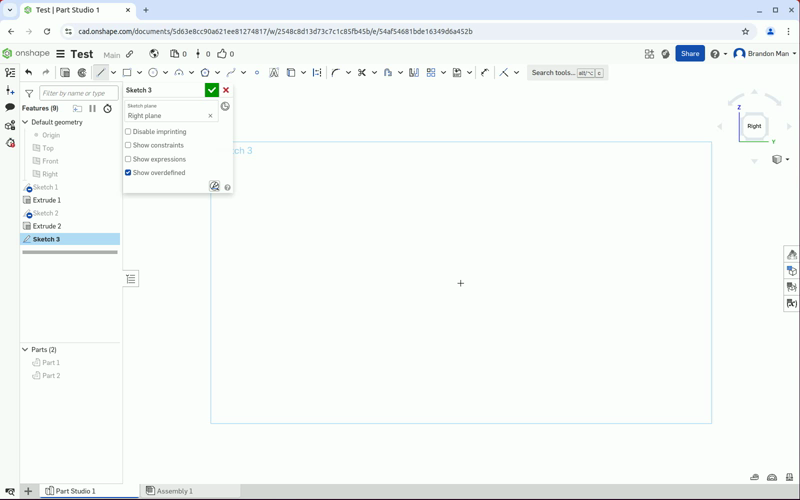
click(460, 282)
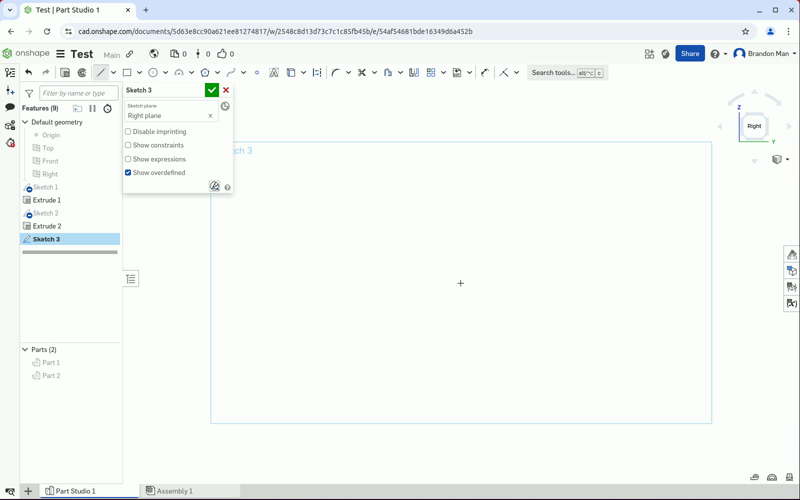
key_up(shift)
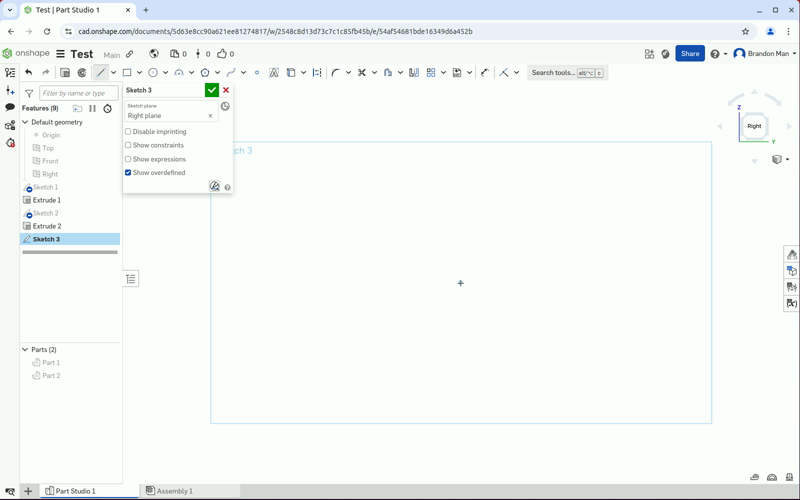
key_down(shift)
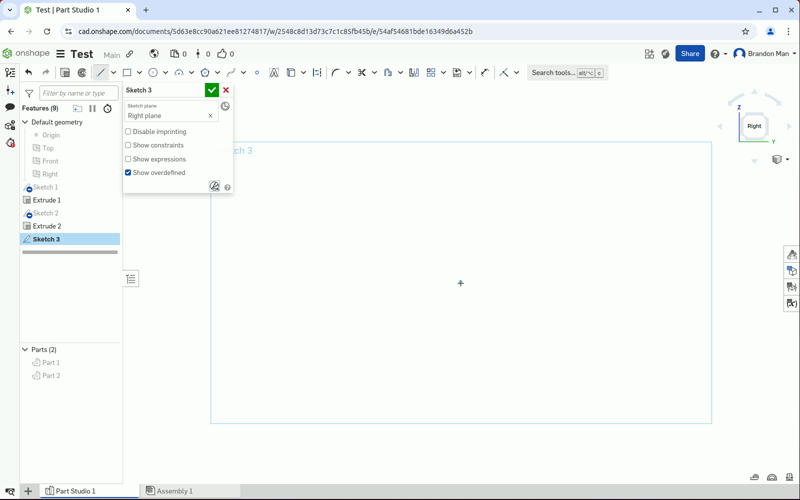
mouse_move(545, 282)
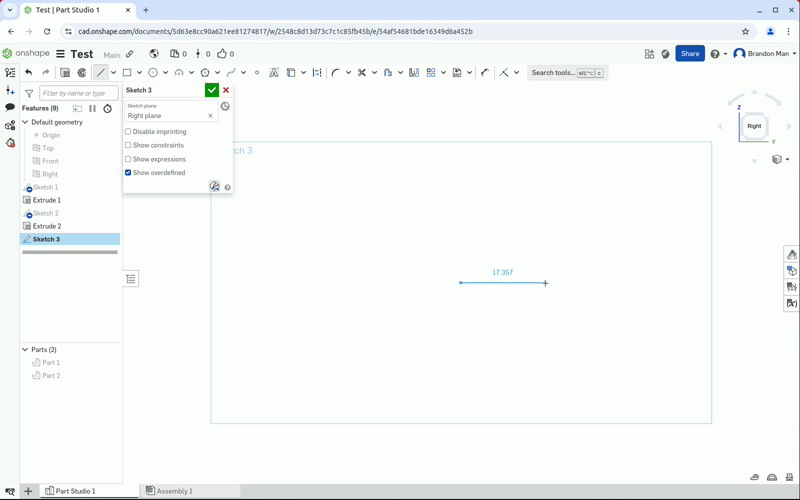
click(545, 282)
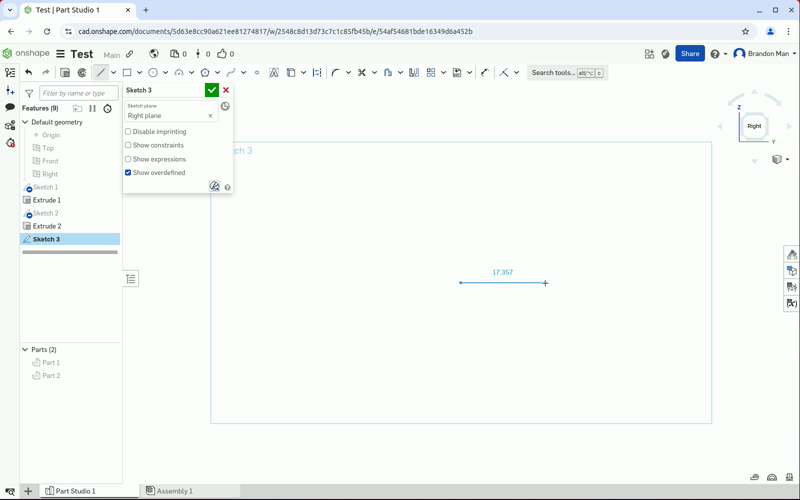
key_up(shift)
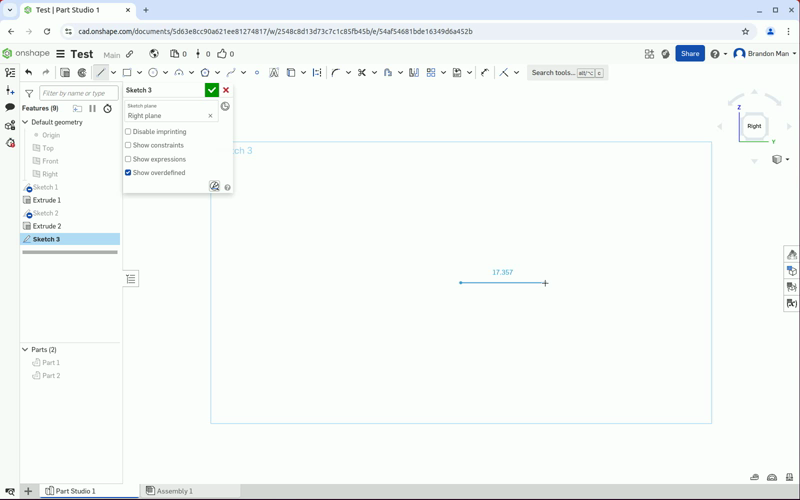
key_down(shift)
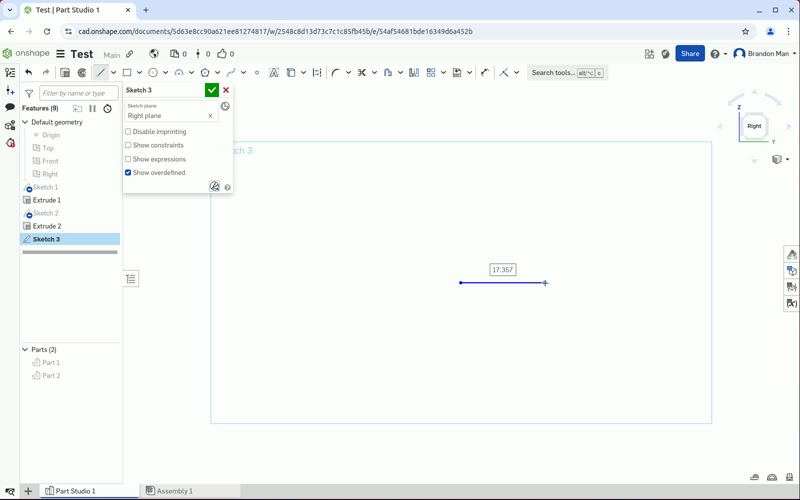
mouse_move(575, 282)
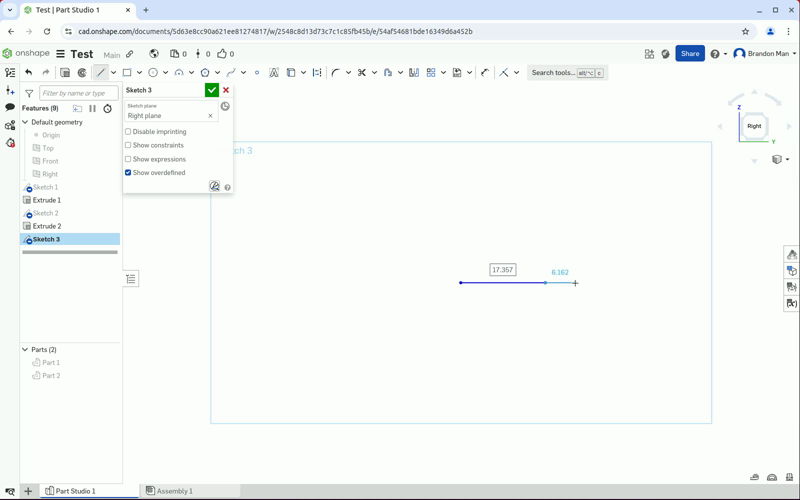
mouse_move(545, 226)
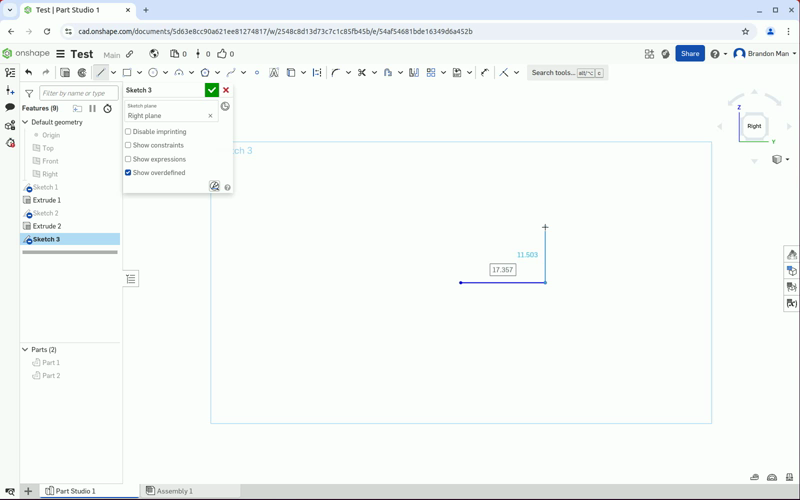
click(545, 226)
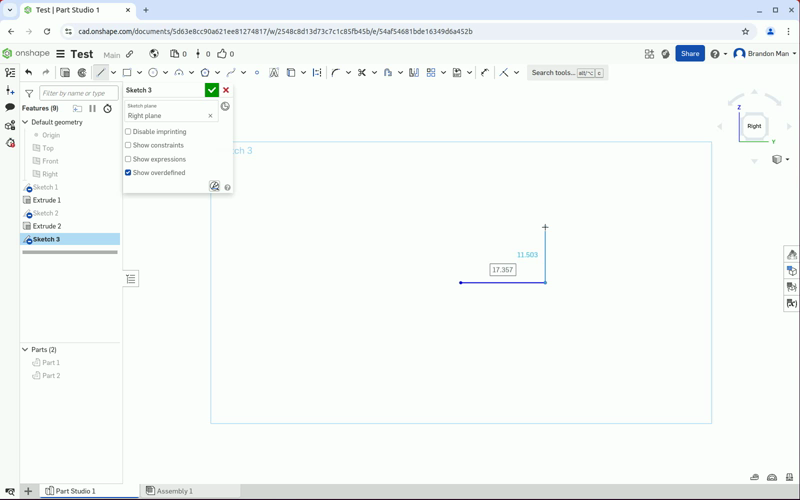
key_up(shift)
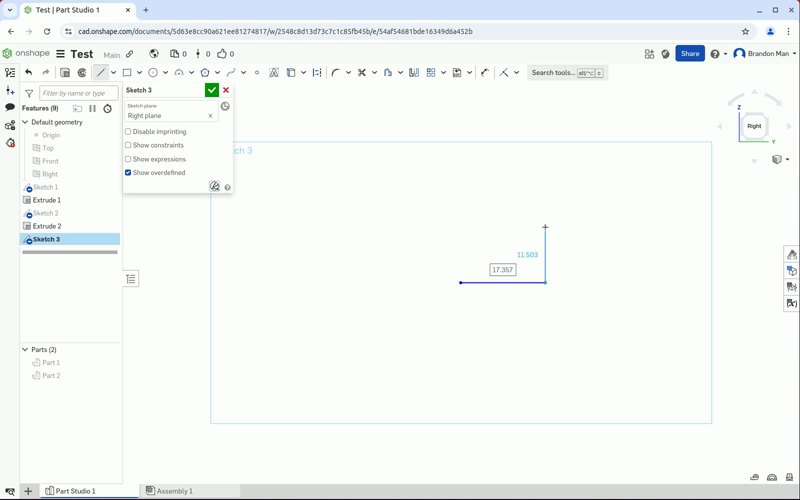
key_down(shift)
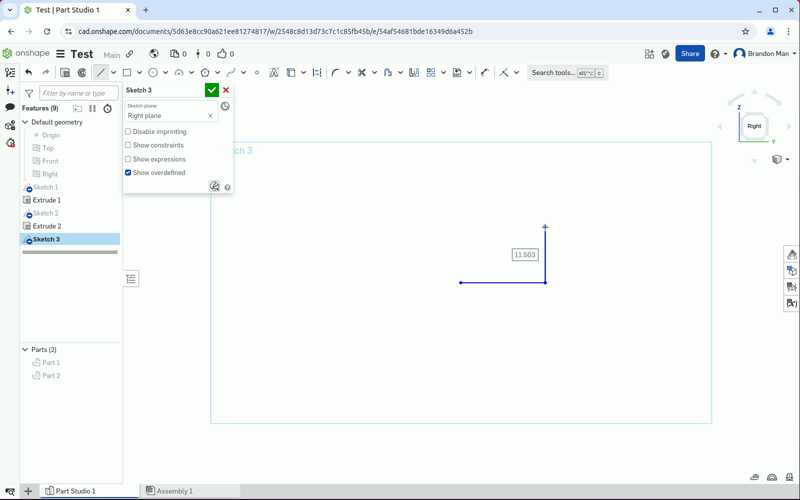
mouse_move(575, 226)
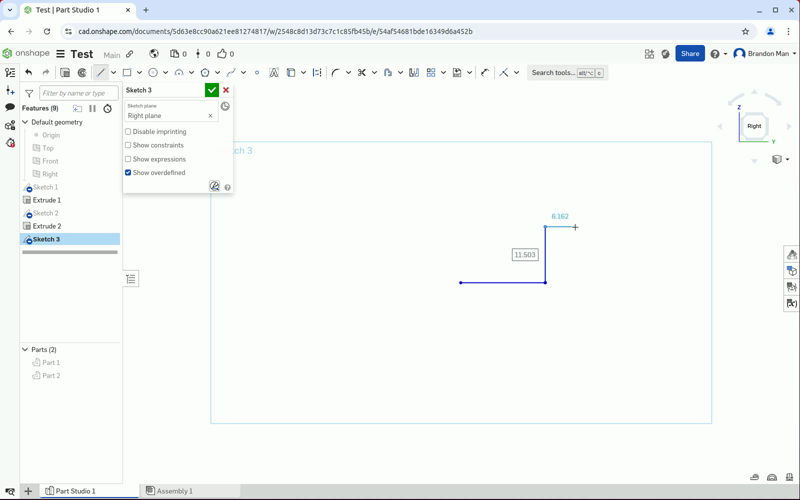
mouse_move(516, 226)
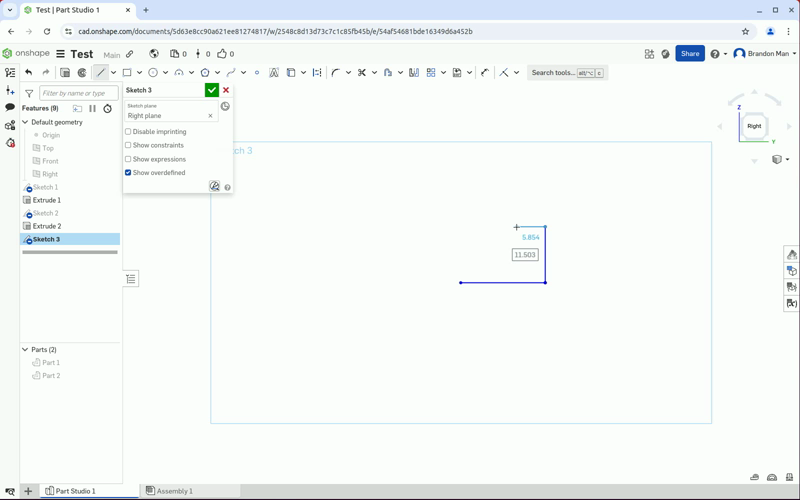
click(516, 226)
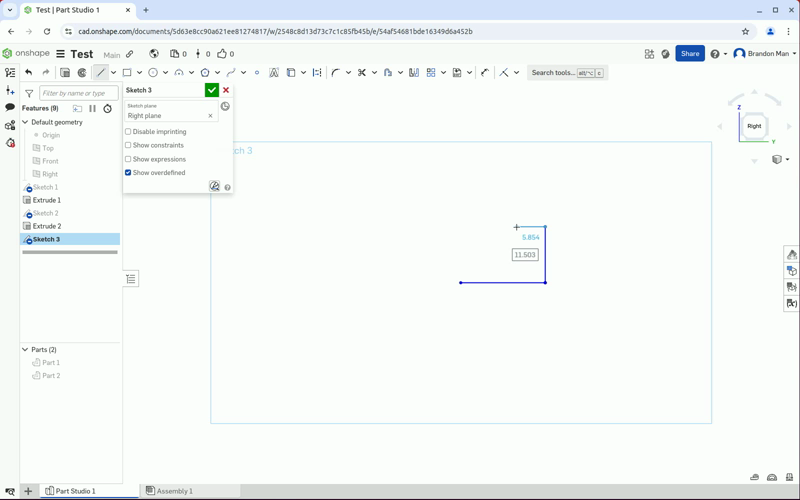
key_up(shift)
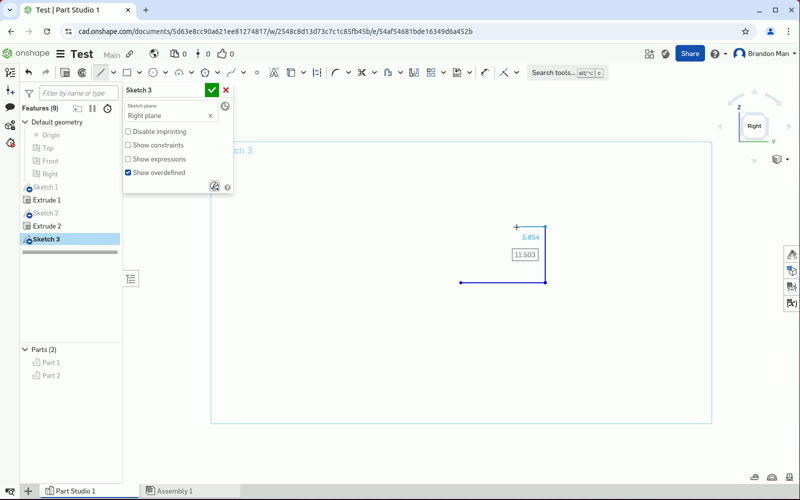
key_down(shift)
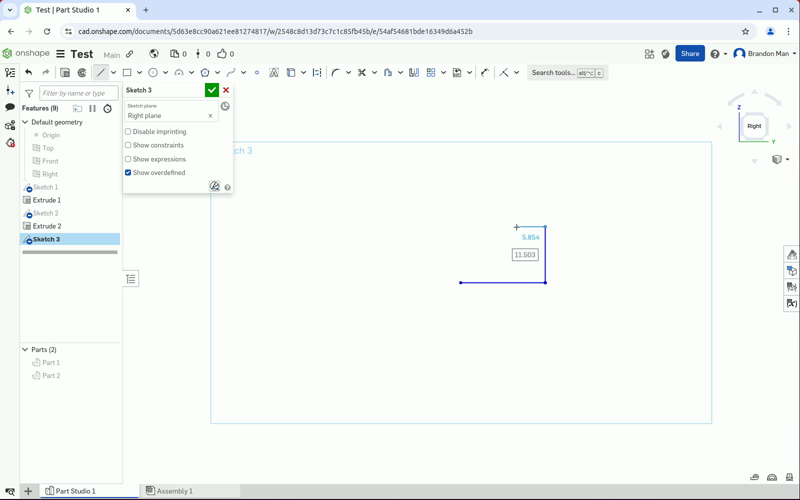
mouse_move(460, 282)
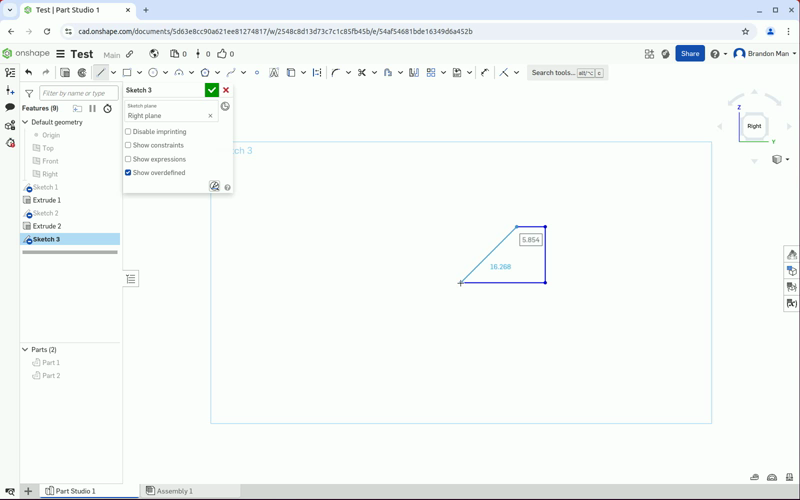
key_up(shift)
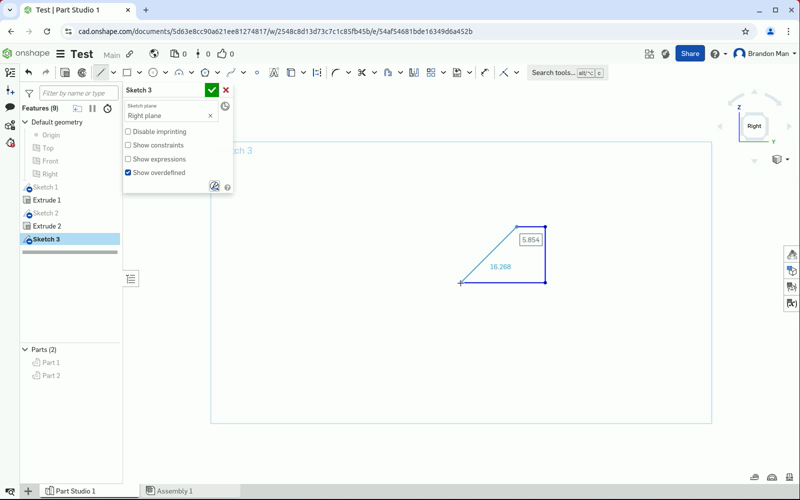
click(460, 282)
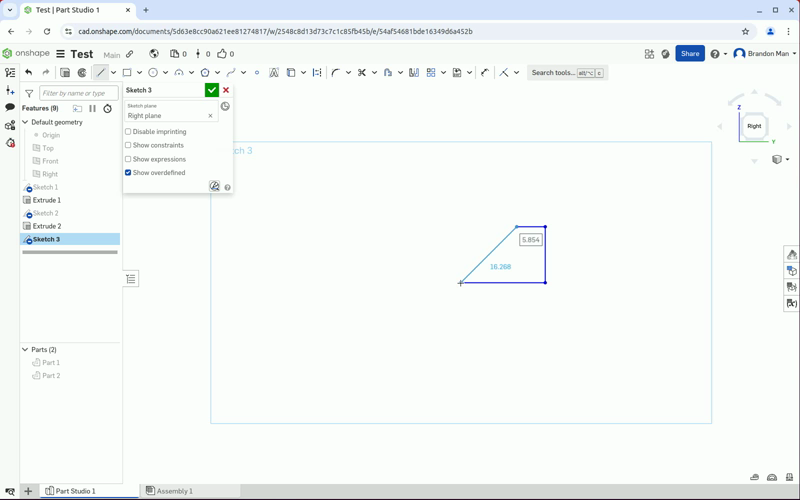
key(esc)
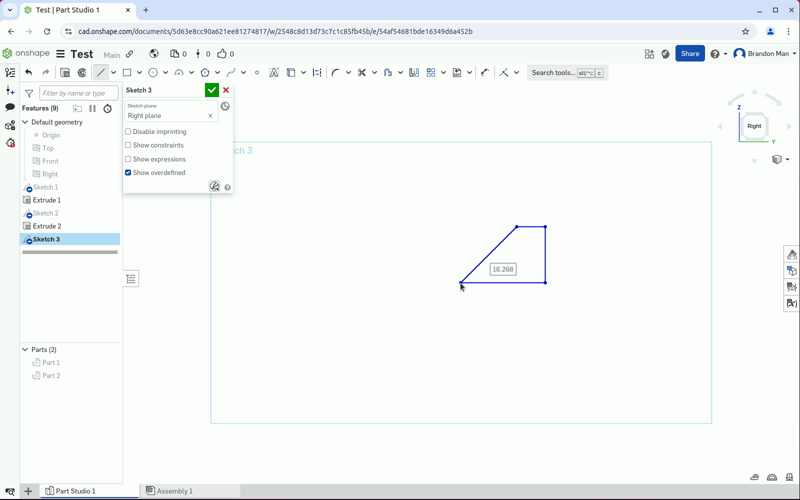
mouse_move(471, 276)
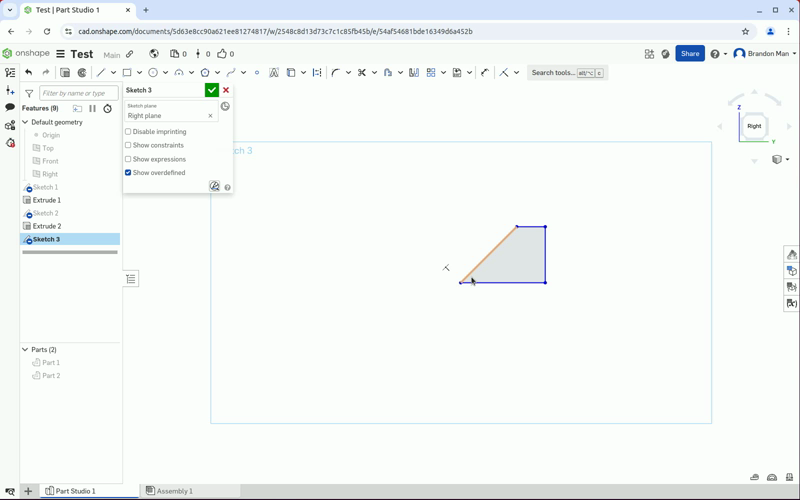
click(471, 276)
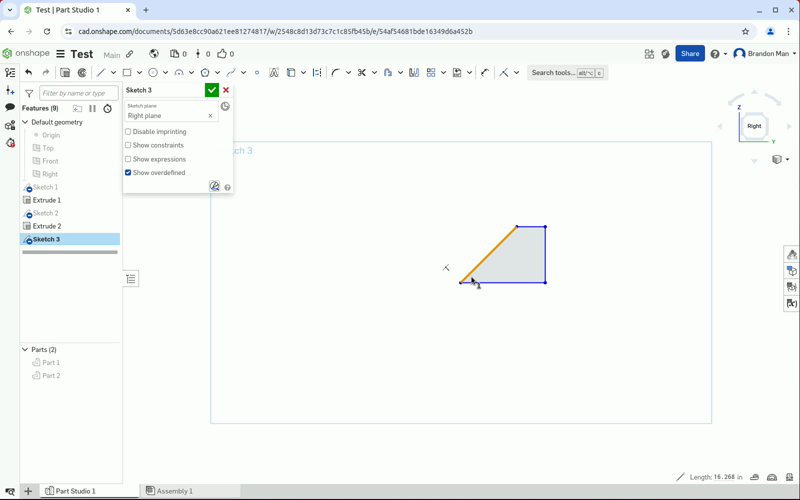
mouse_move(73, 352)
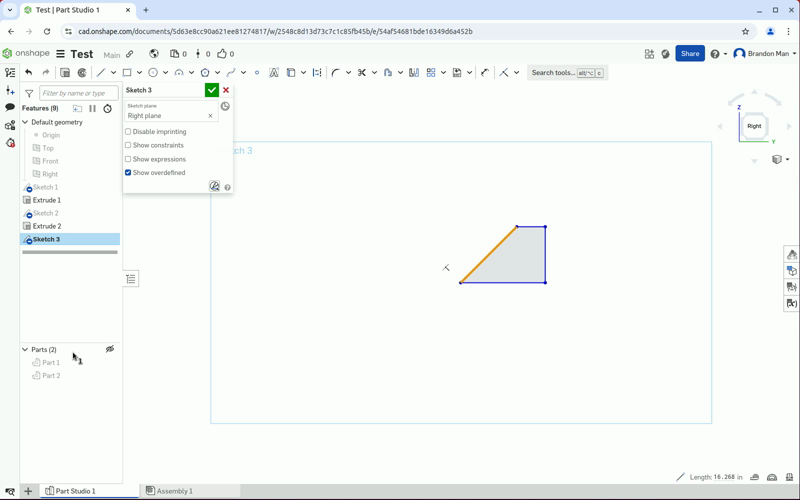
key(shift+y)
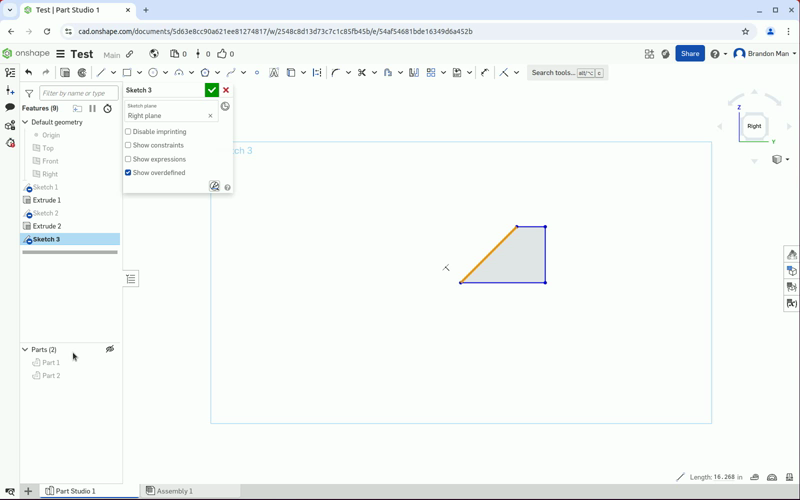
key(shift+e)
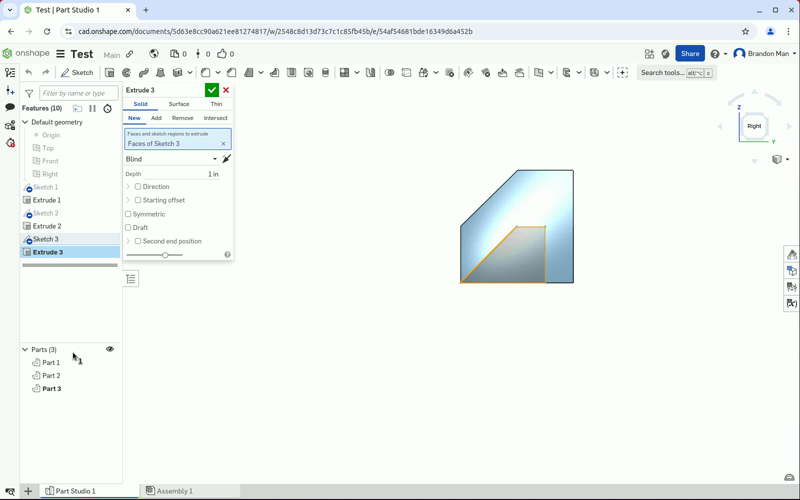
mouse_move(143, 106)
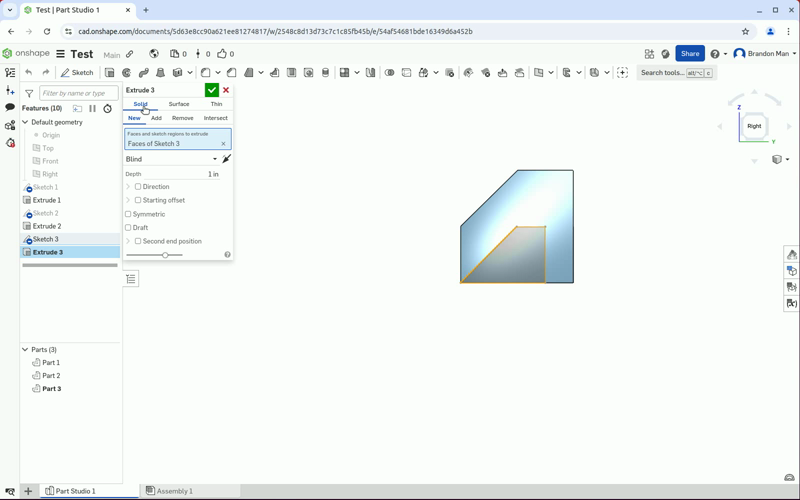
click(143, 106)
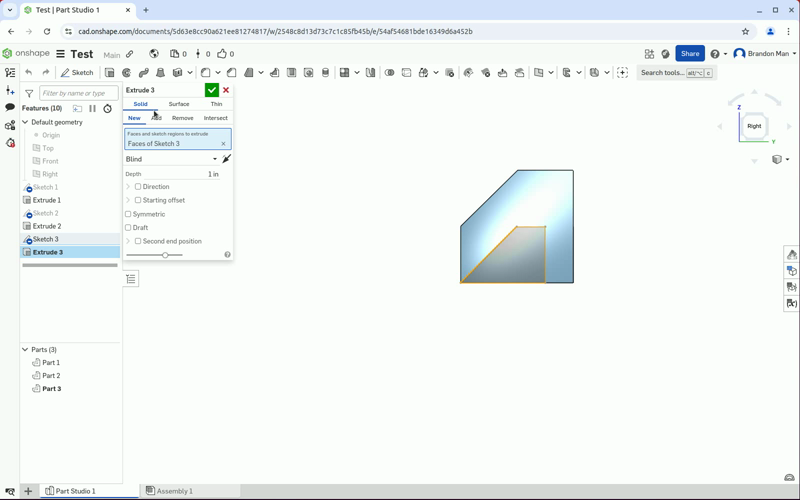
mouse_move(186, 120)
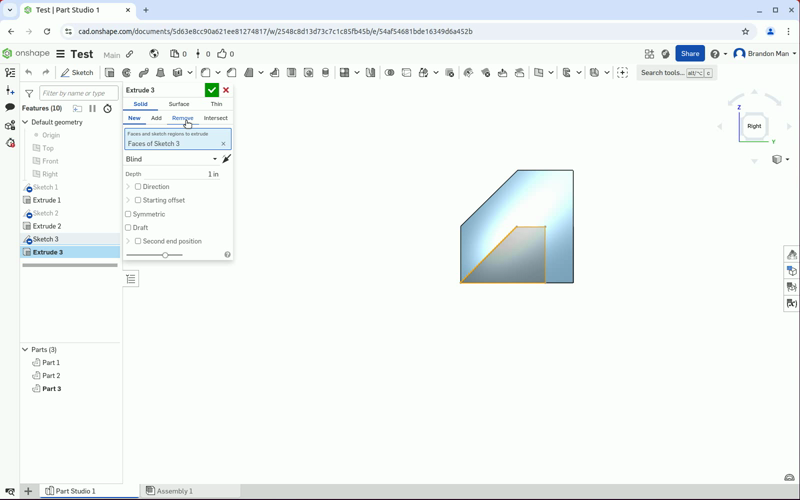
click(186, 120)
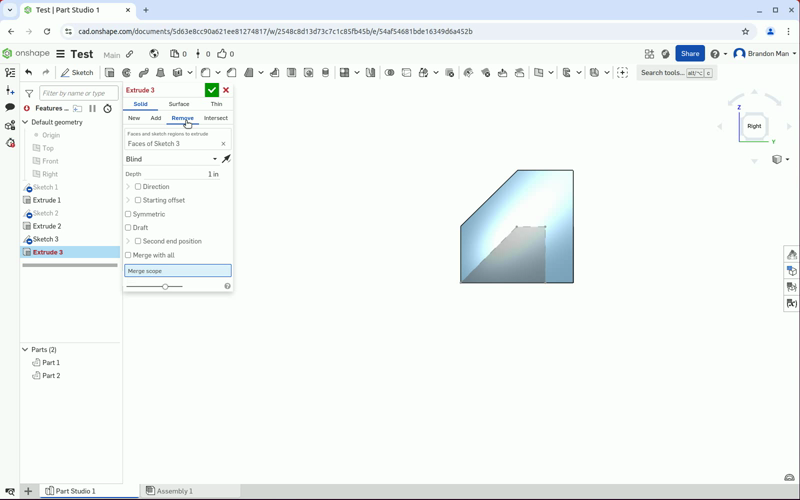
key(tab, 4)
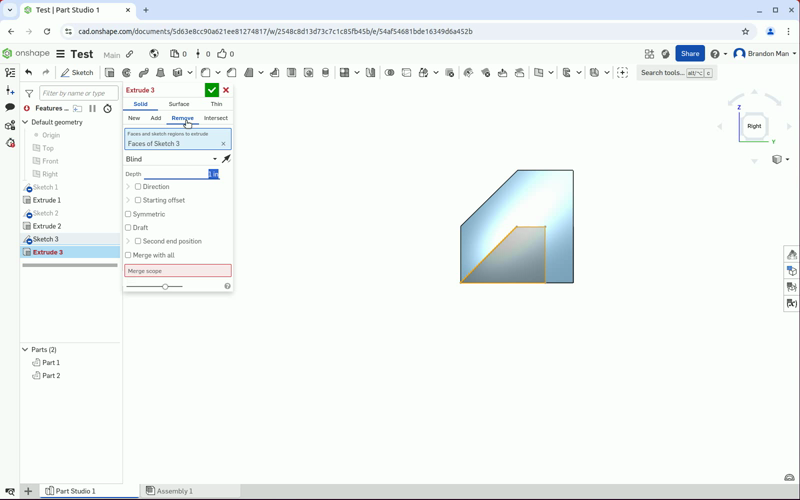
text(11.554)
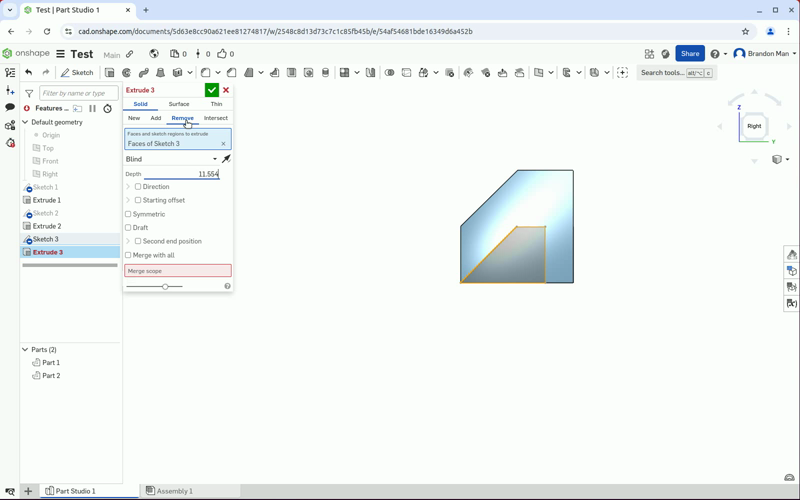
key(tab, 6)
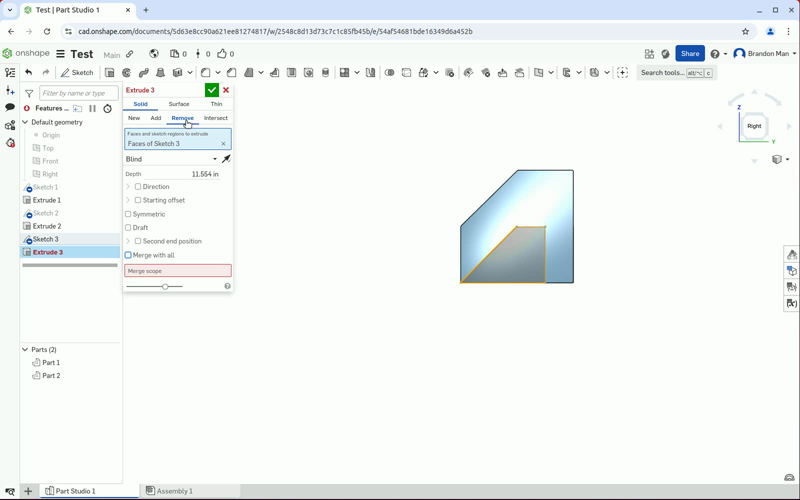
key(space)
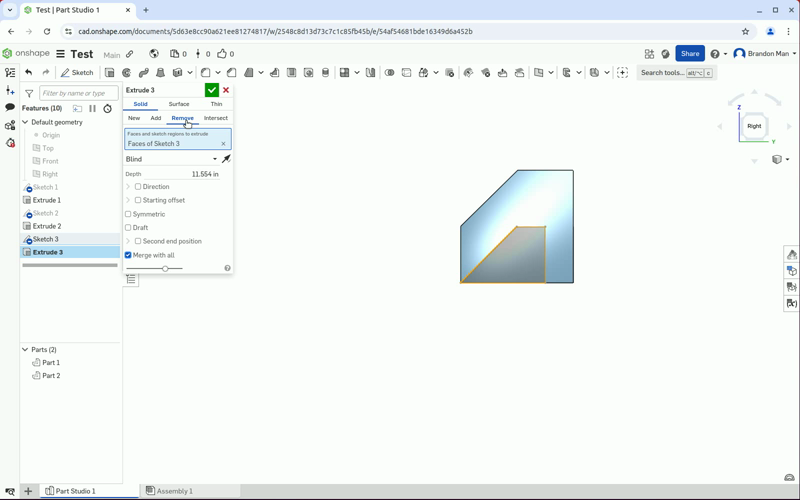
key(enter)
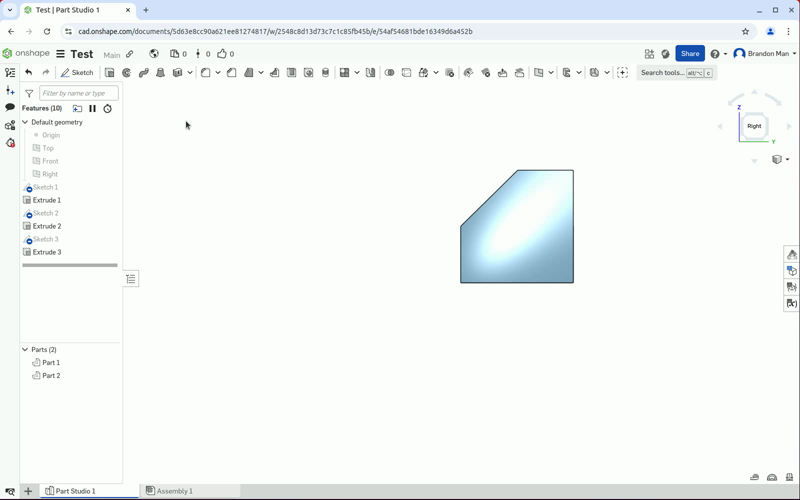
key(shift+h)
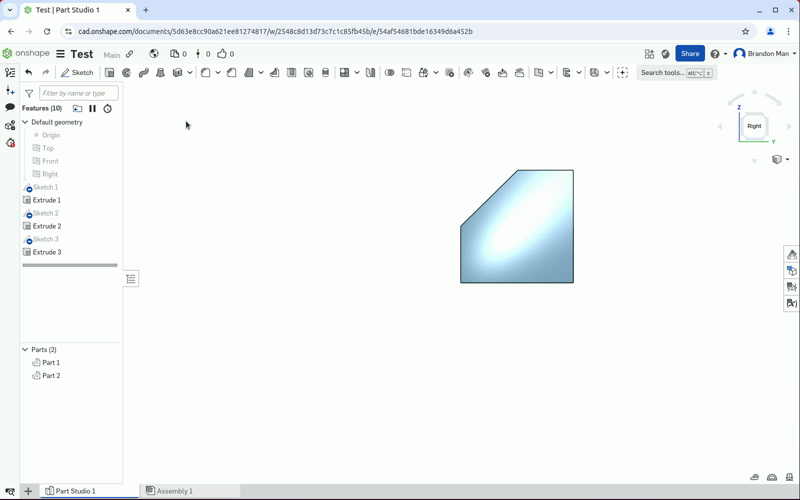
key(shift+h)
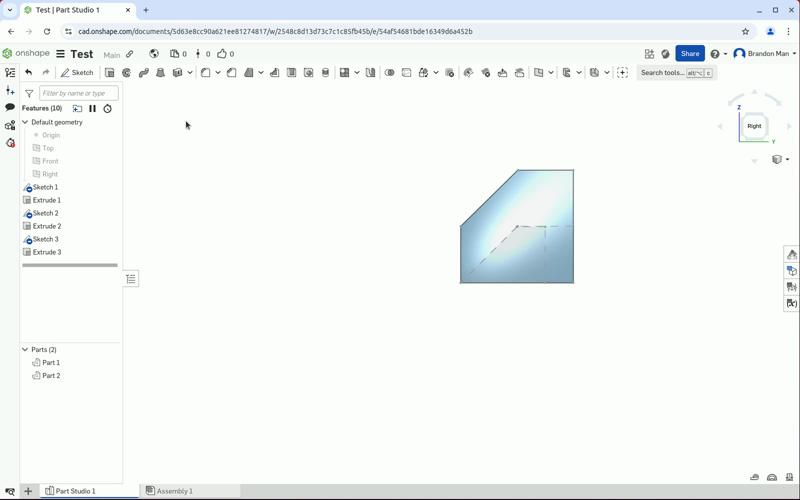
key(shift+7)
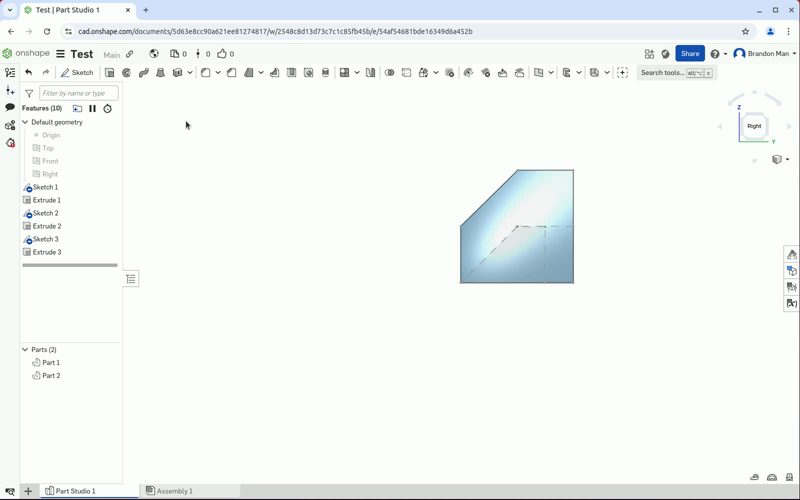
key(right, 2)
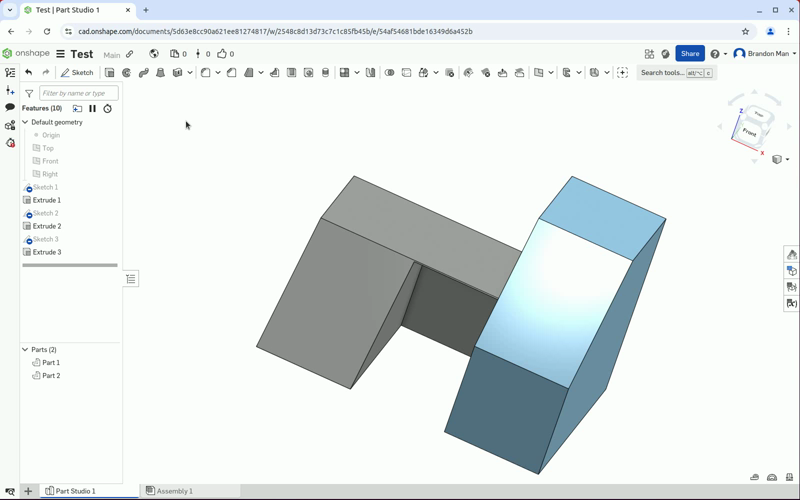
key(down, 2)
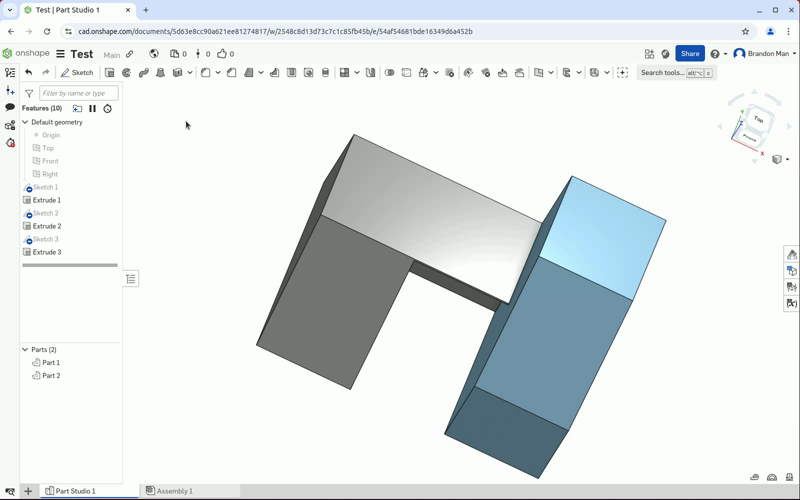
key(up, 2)
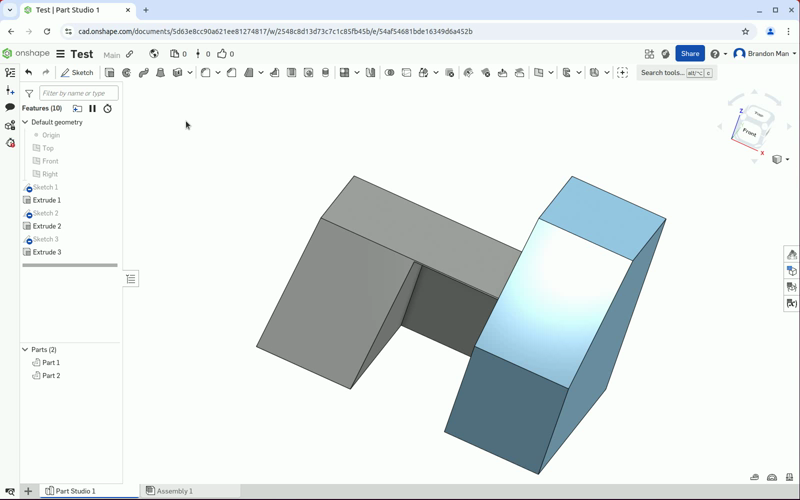
key(left, 2)
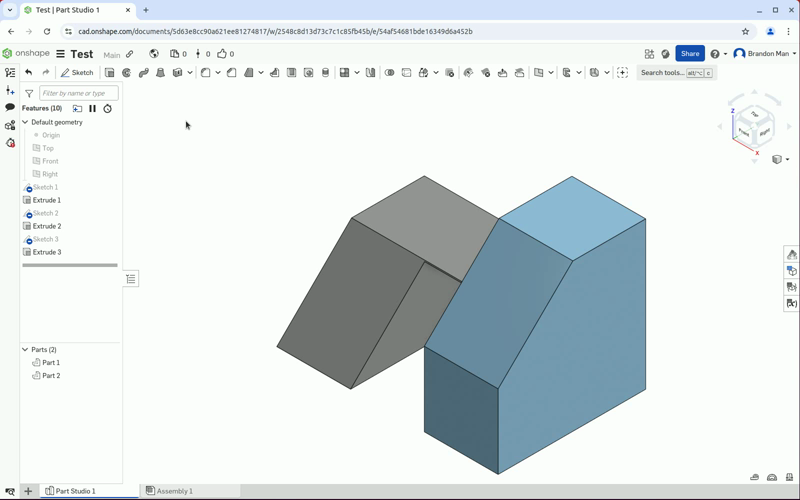
mouse_move(73, 189)
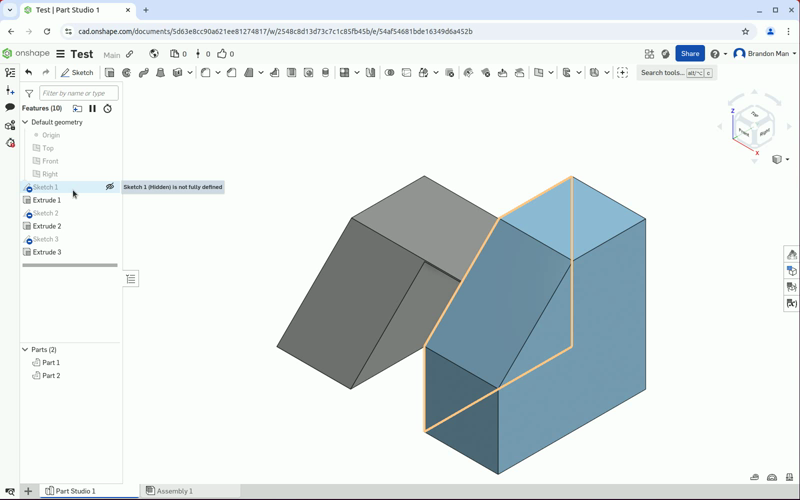
click(73, 189)